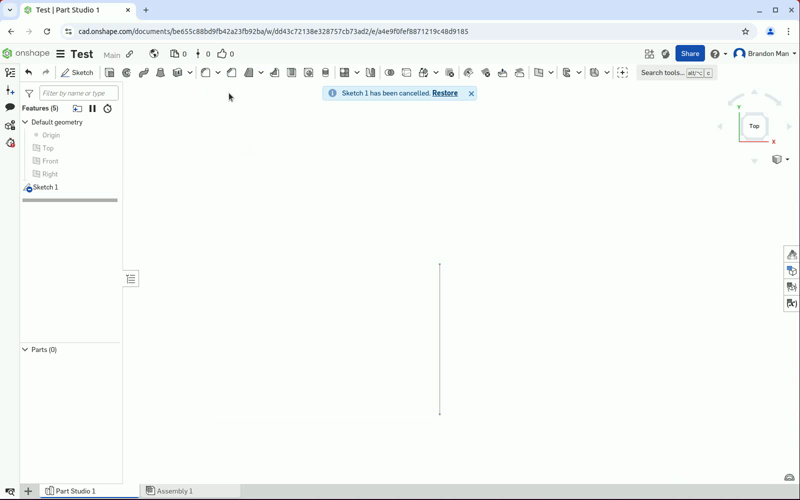
key(shift+h)
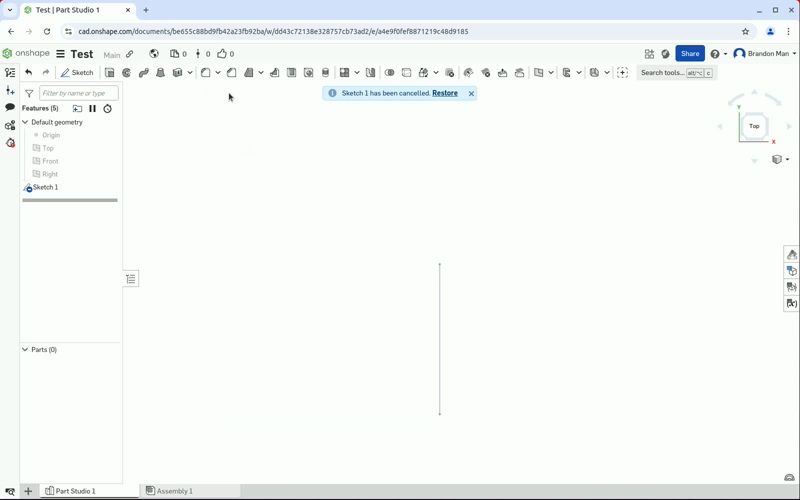
key(shift+s)
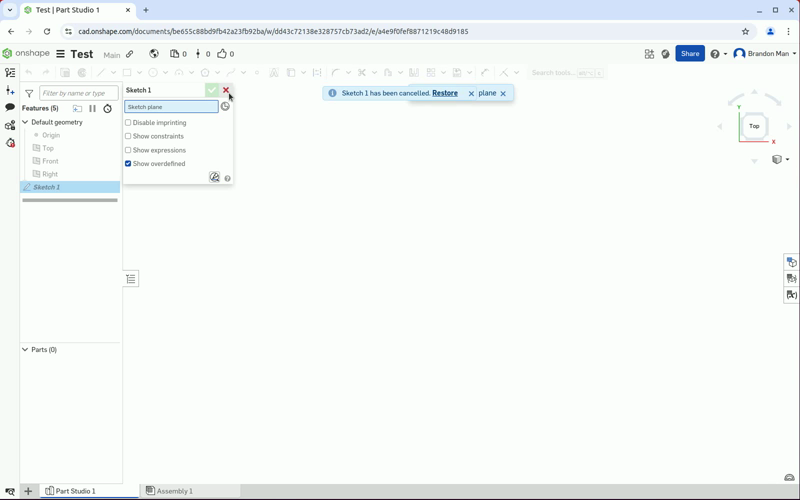
mouse_move(73, 150)
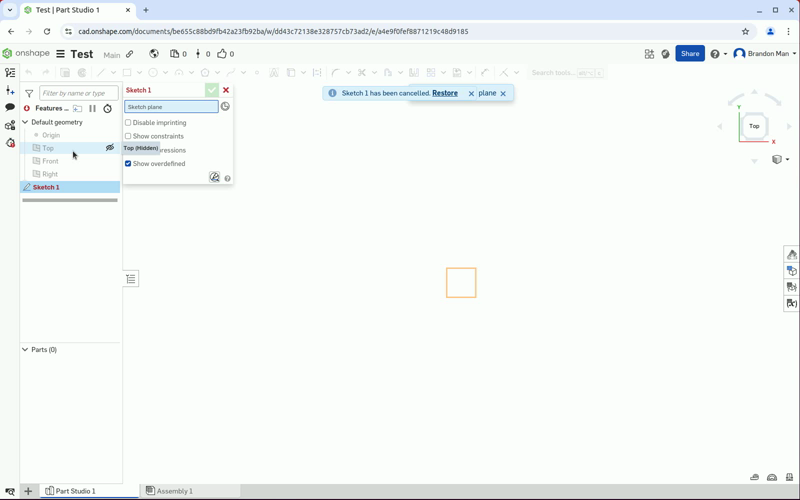
click(73, 150)
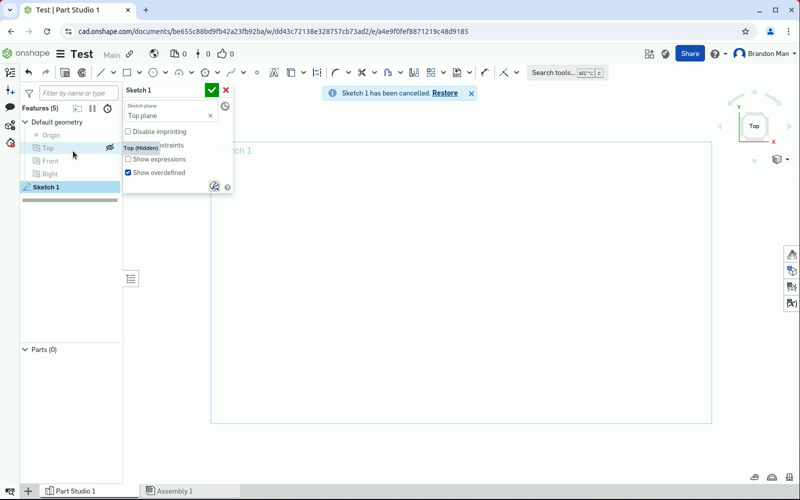
mouse_move(73, 352)
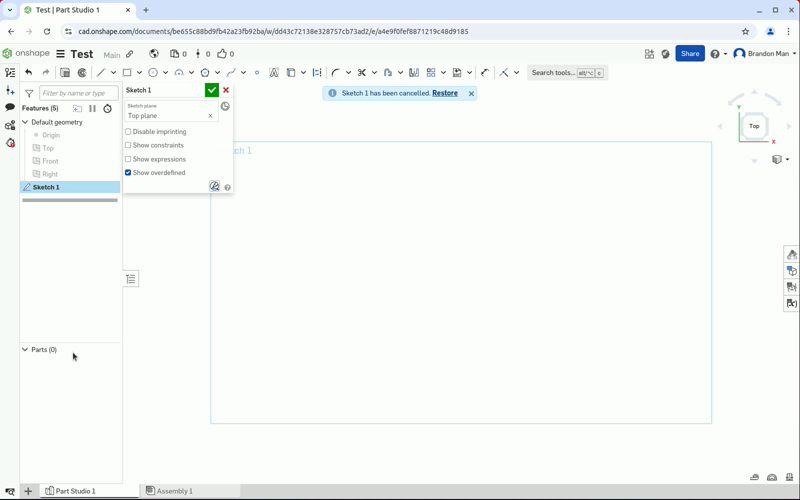
key(y)
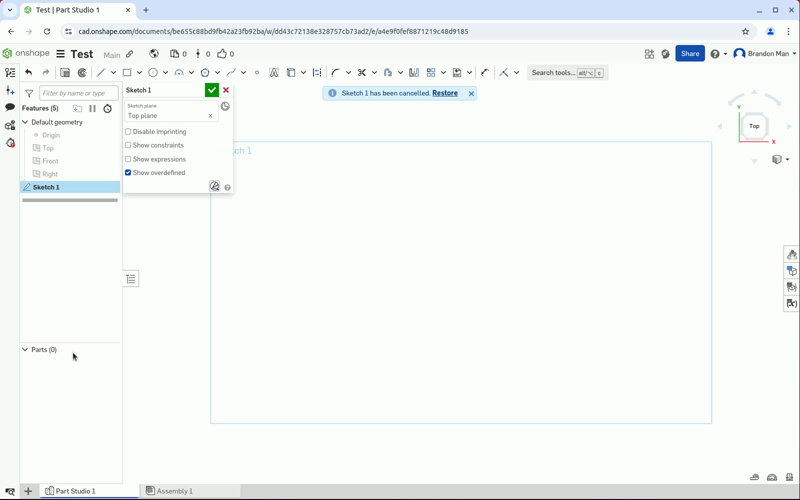
key(c)
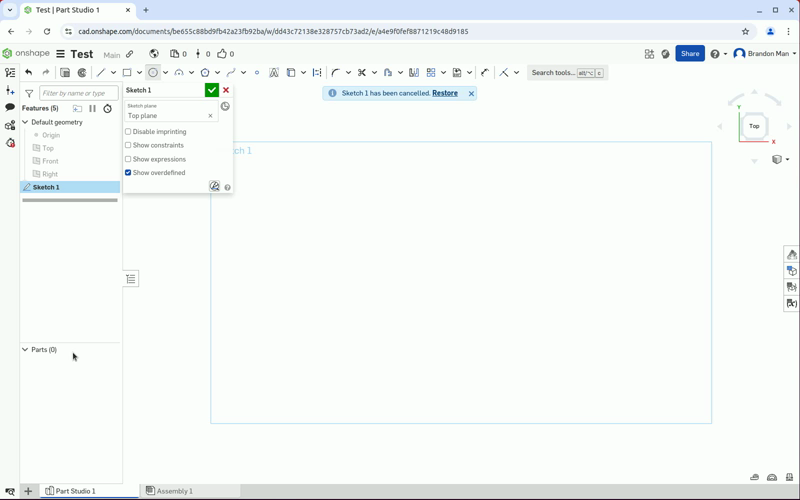
key_down(shift)
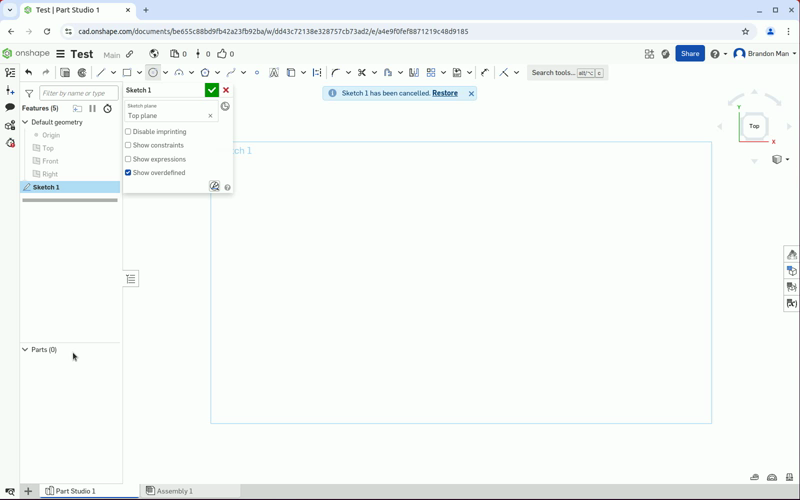
mouse_move(461, 282)
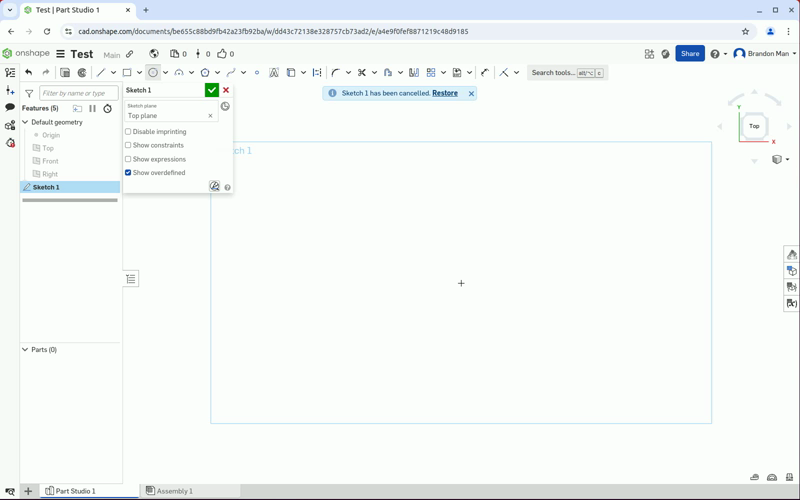
click(461, 282)
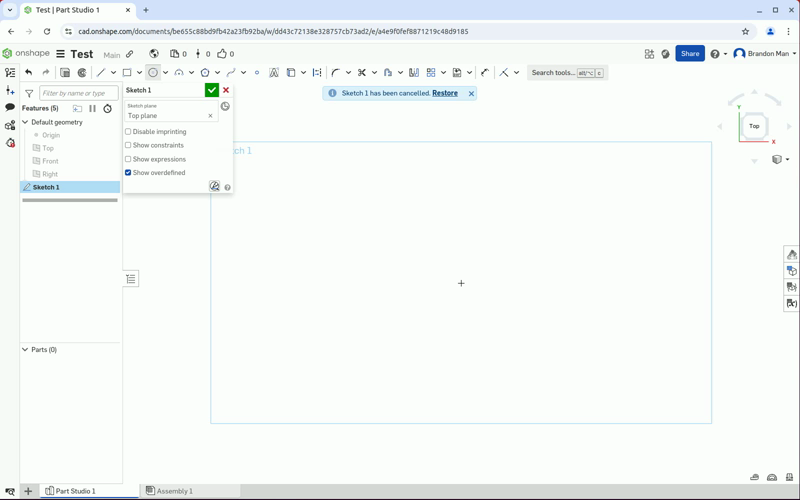
key_up(shift)
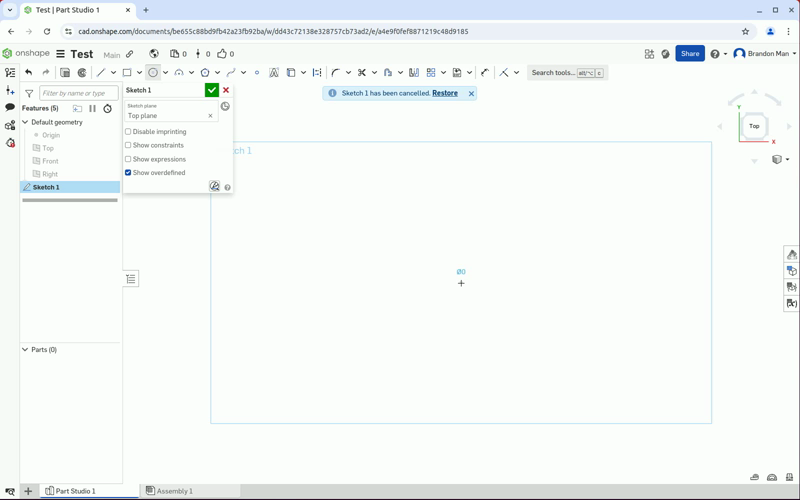
mouse_move(514, 282)
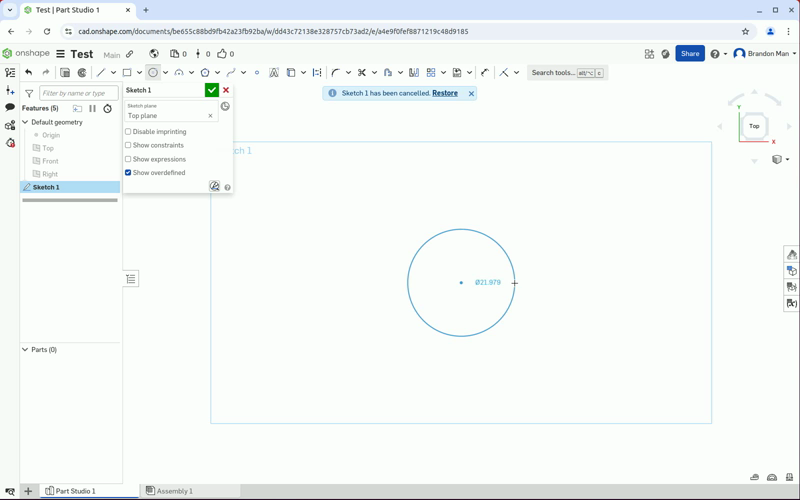
click(514, 282)
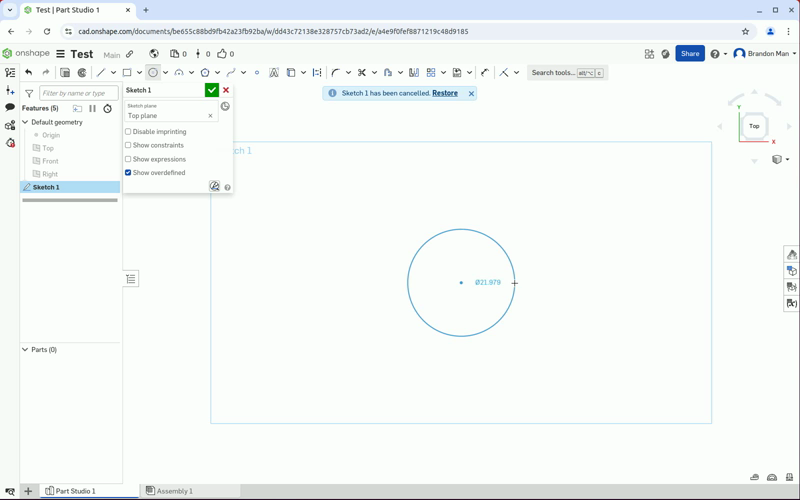
key(esc)
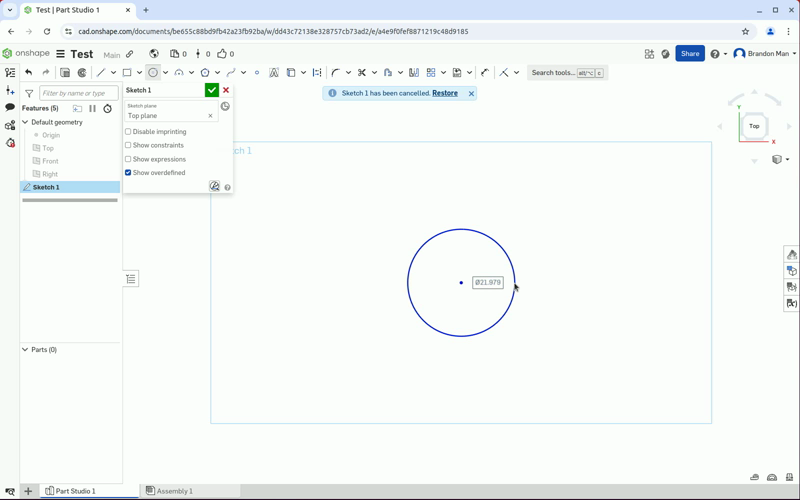
key(c)
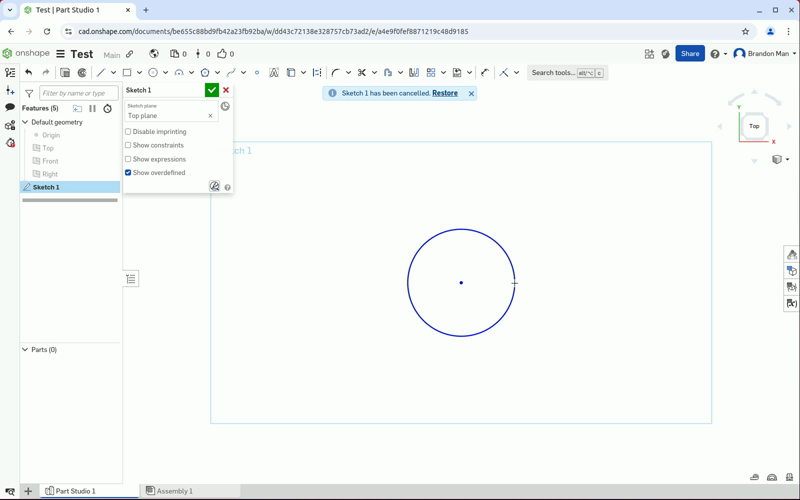
key_down(shift)
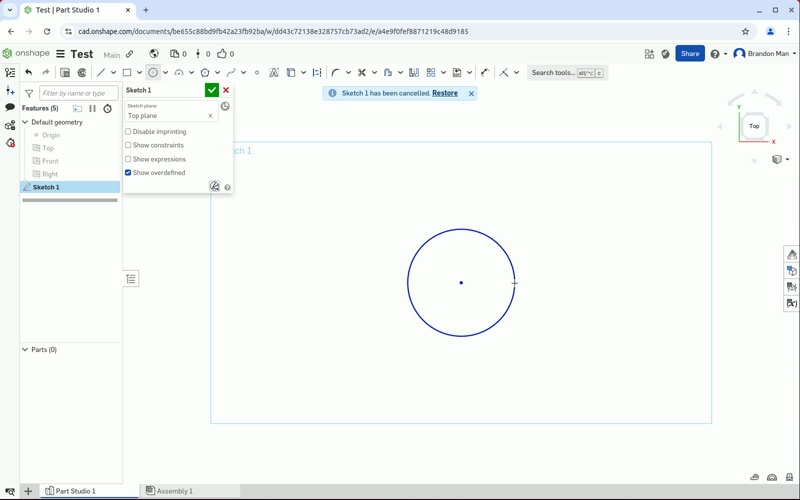
mouse_move(461, 282)
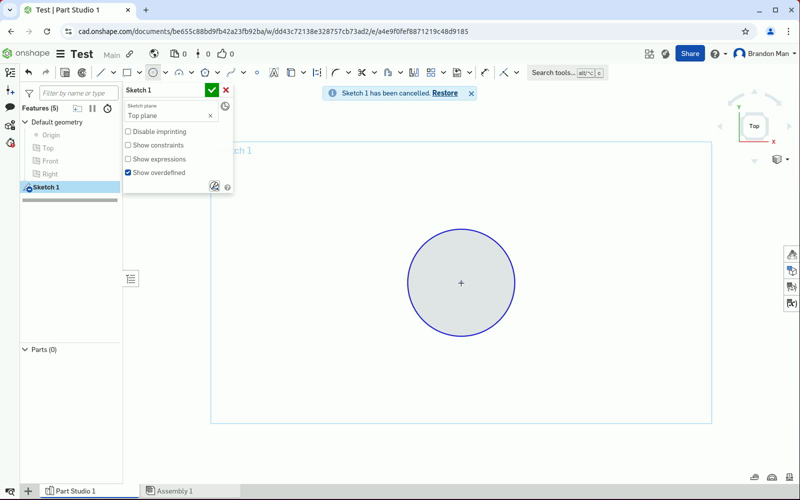
click(461, 282)
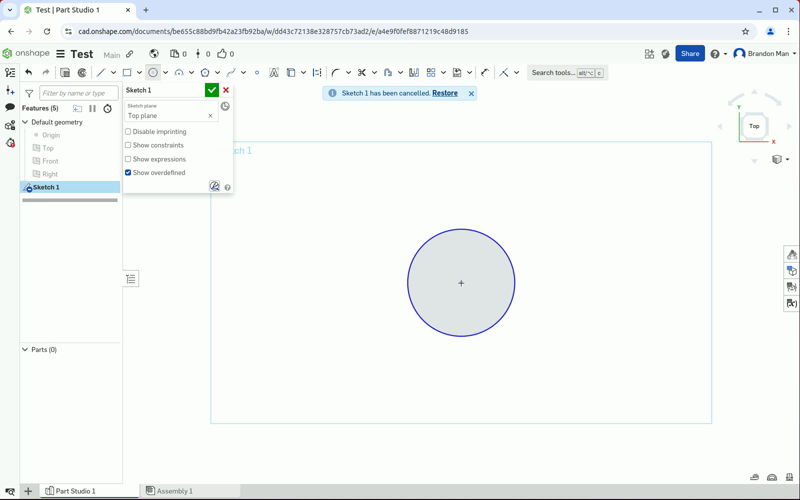
key_up(shift)
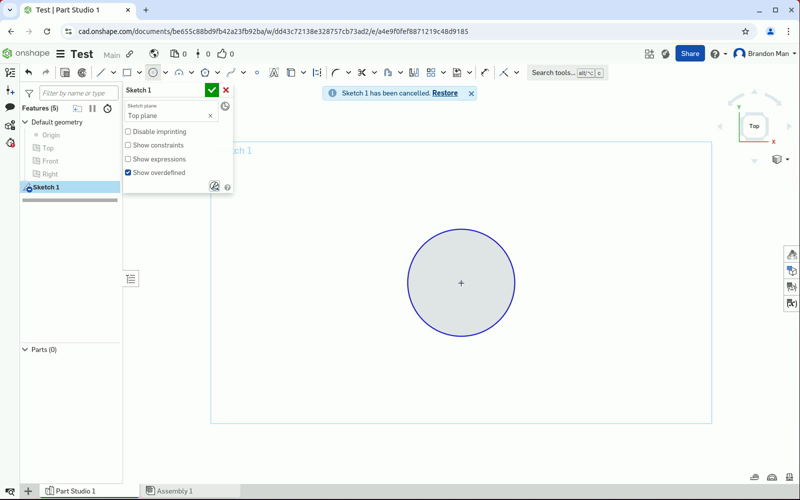
mouse_move(489, 282)
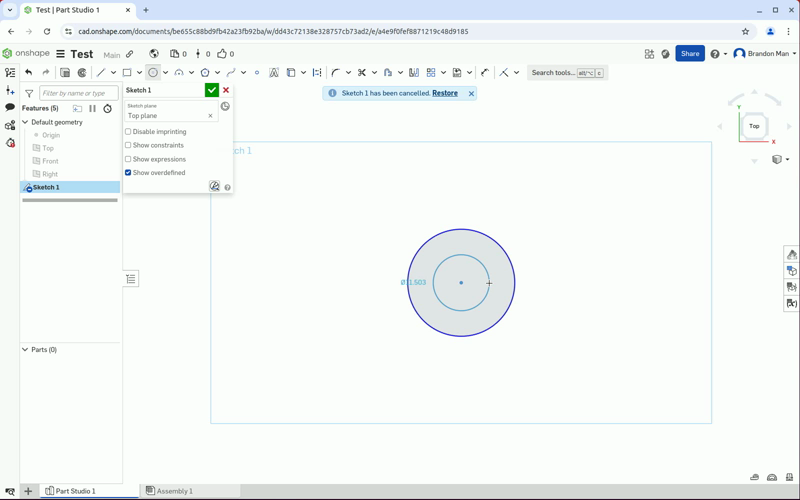
click(489, 282)
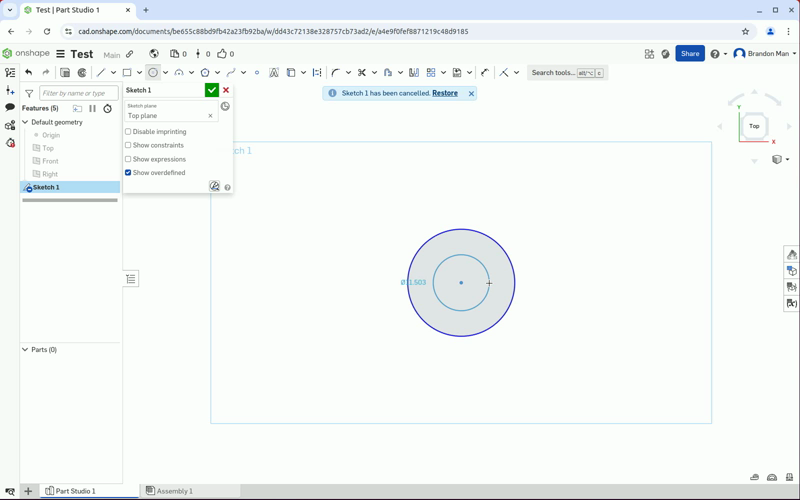
key(esc)
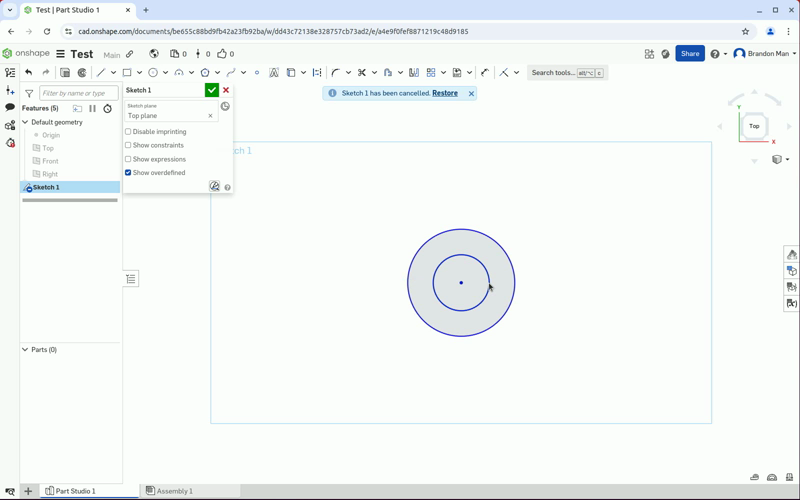
mouse_move(502, 303)
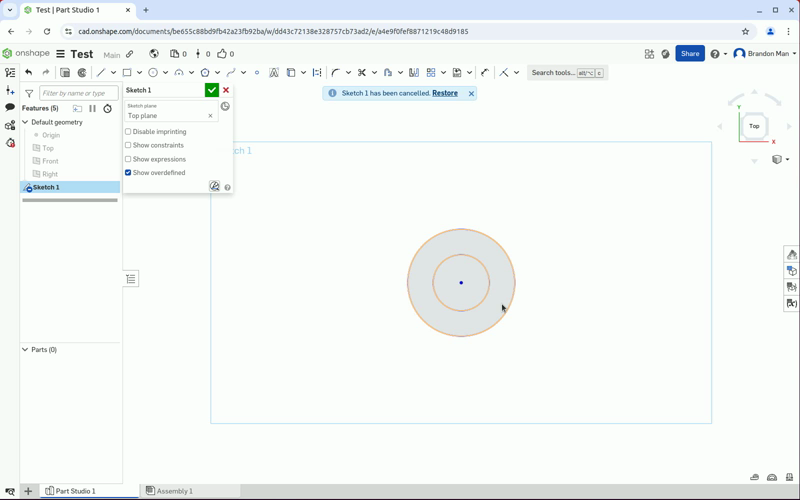
click(502, 303)
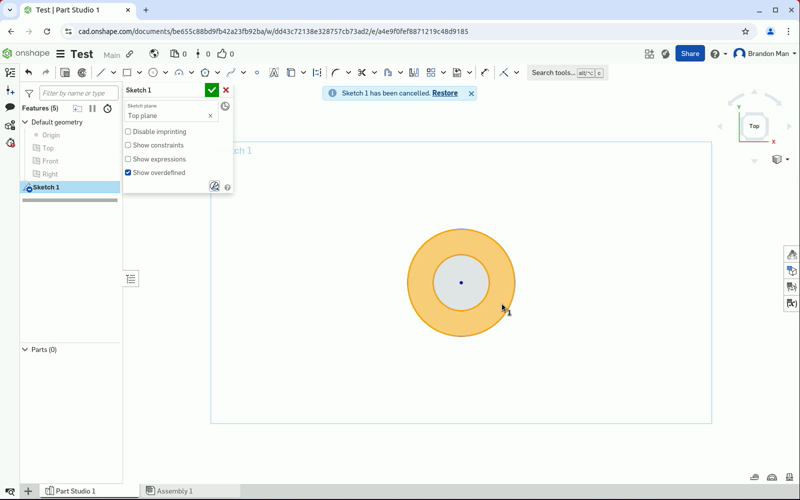
mouse_move(73, 352)
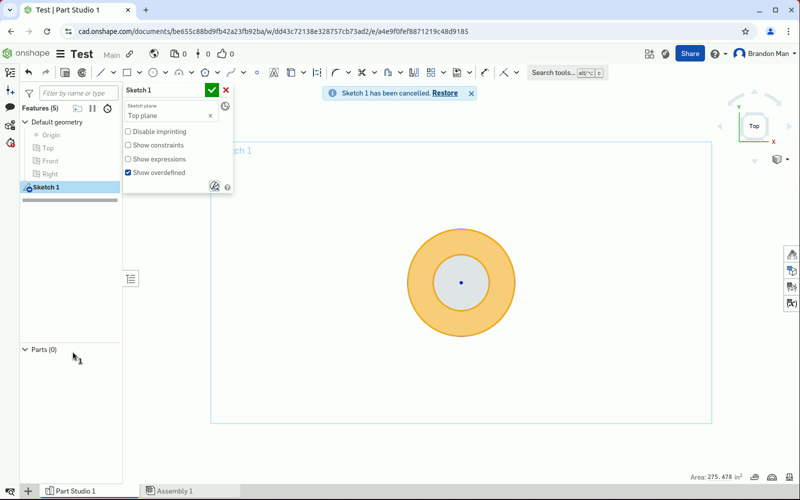
key(shift+y)
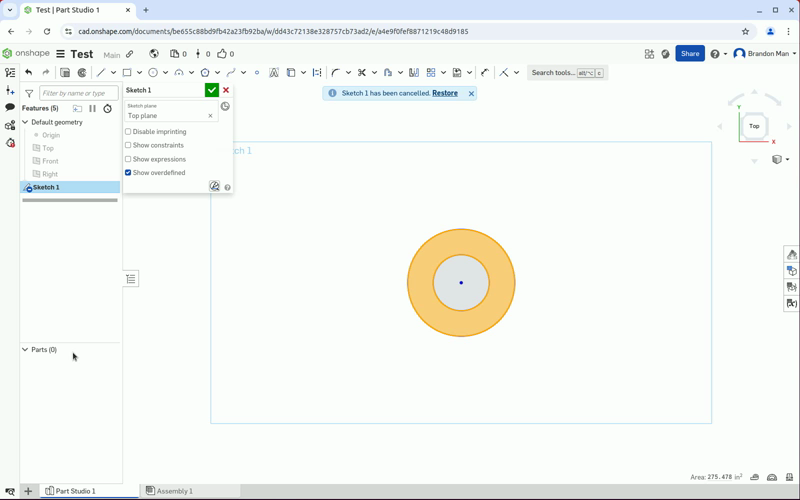
key(shift+e)
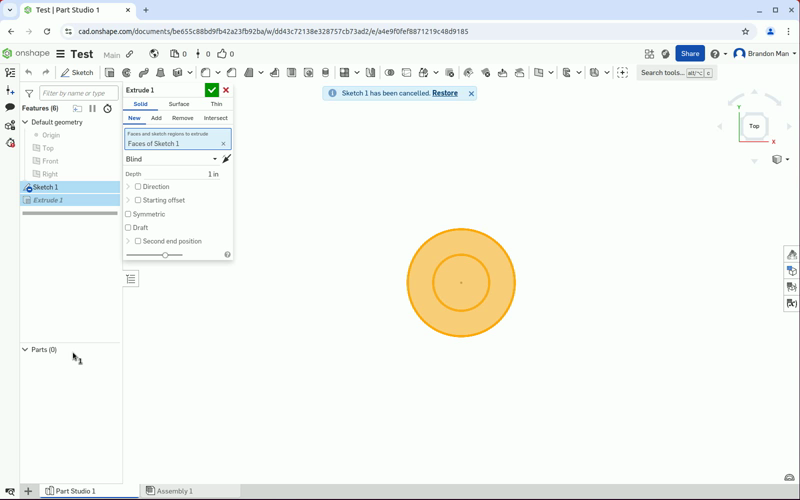
mouse_move(143, 106)
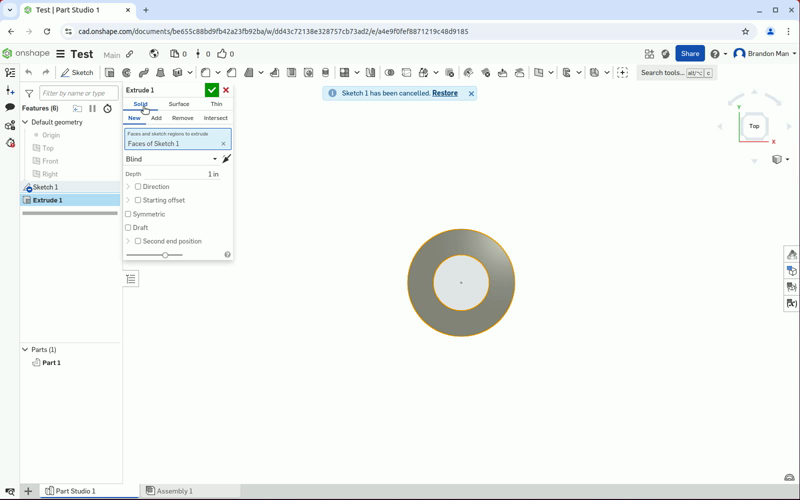
click(143, 106)
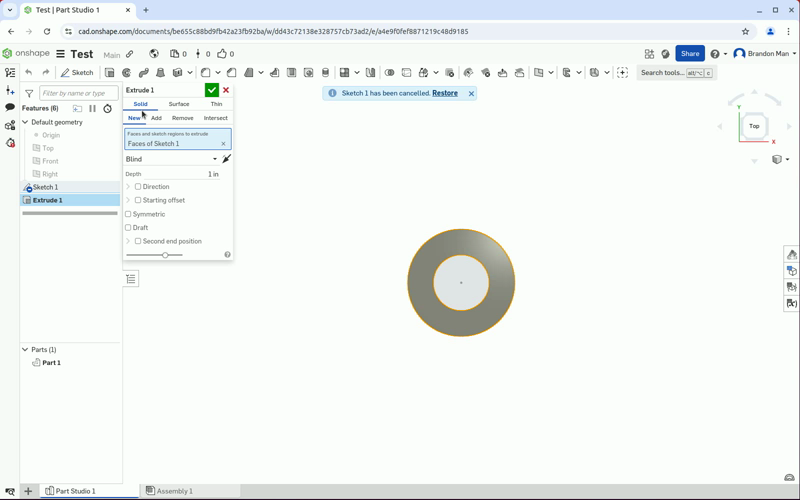
mouse_move(137, 120)
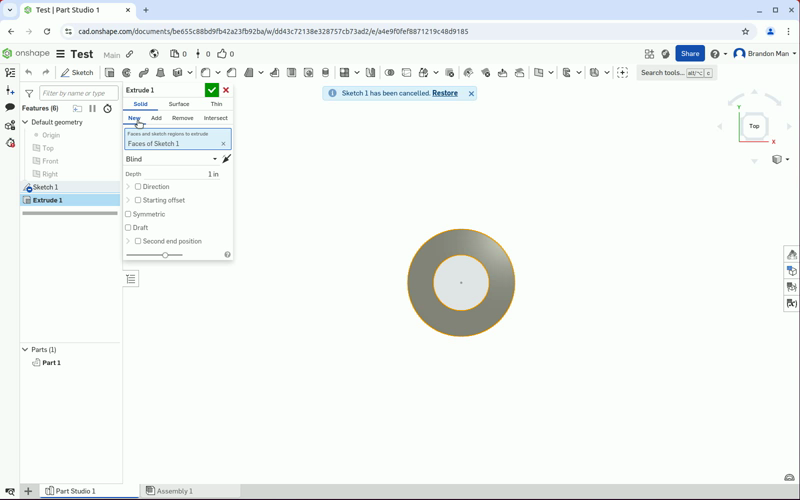
click(137, 120)
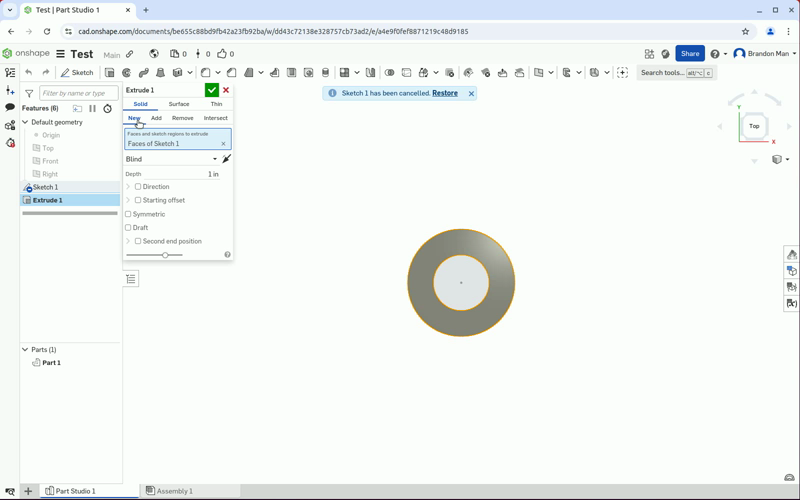
key(tab, 4)
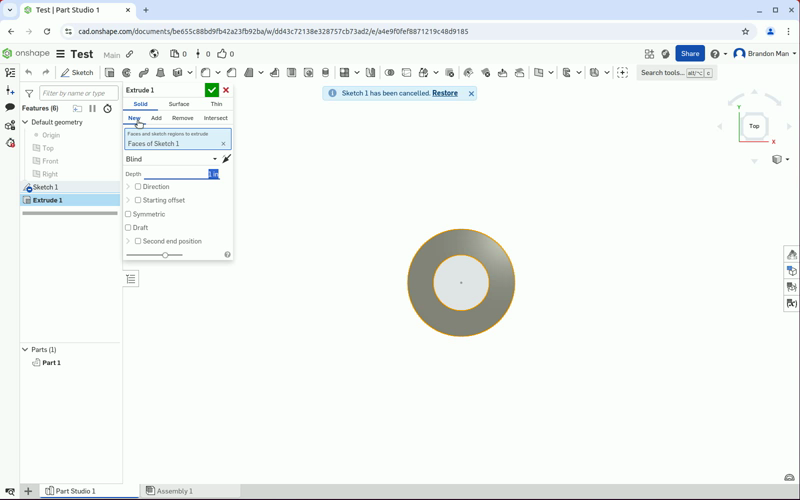
text(23.108)
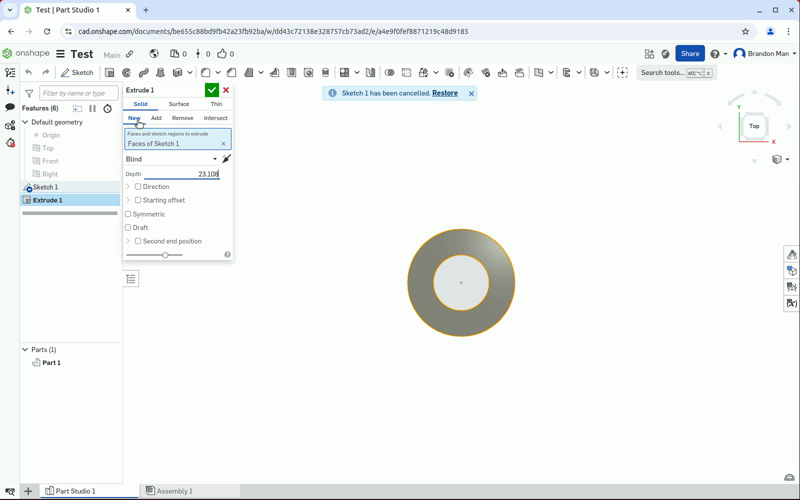
key(enter)
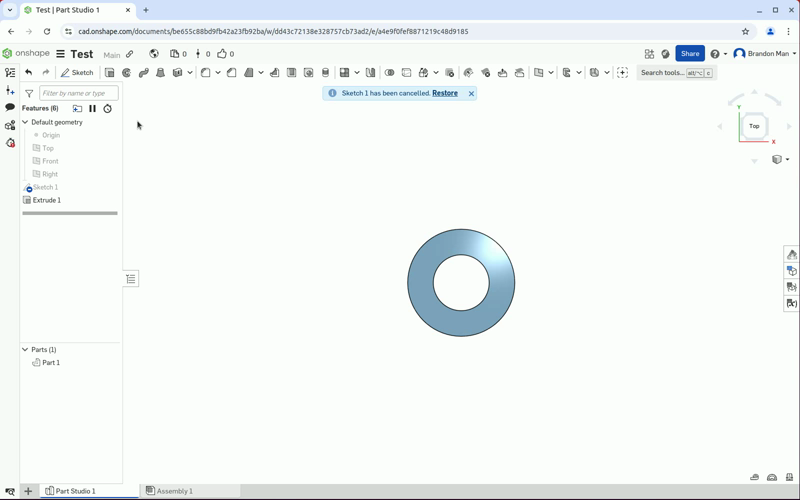
key(shift+h)
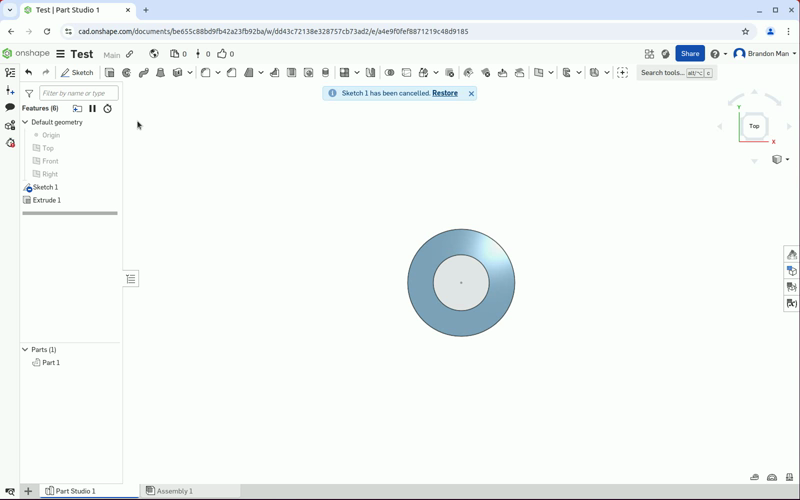
key(shift+h)
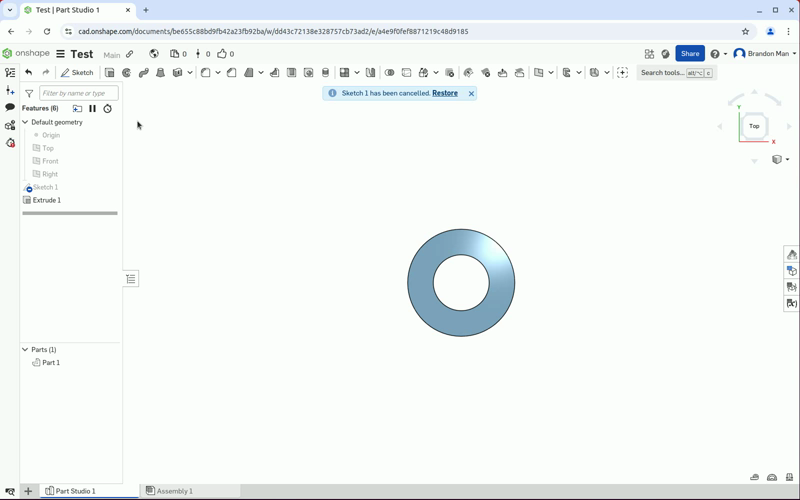
mouse_move(73, 189)
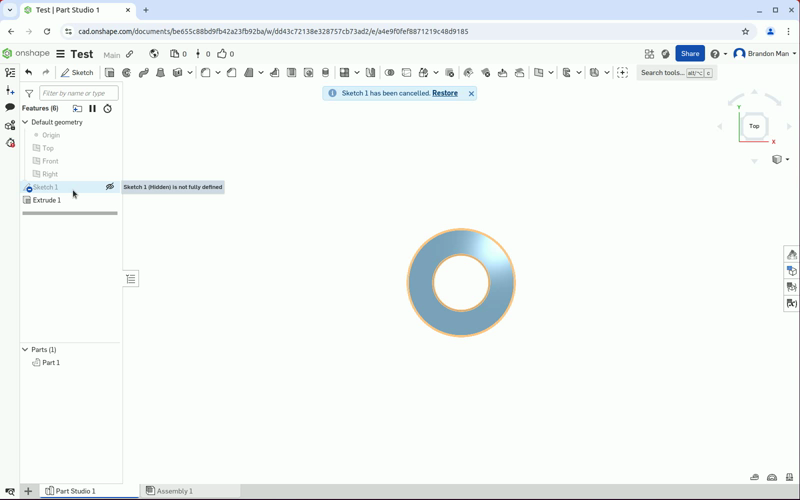
click(73, 189)
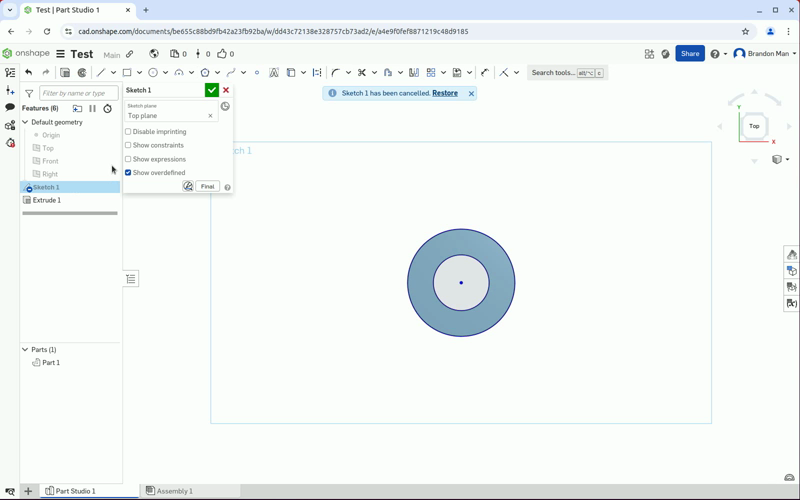
mouse_move(229, 92)
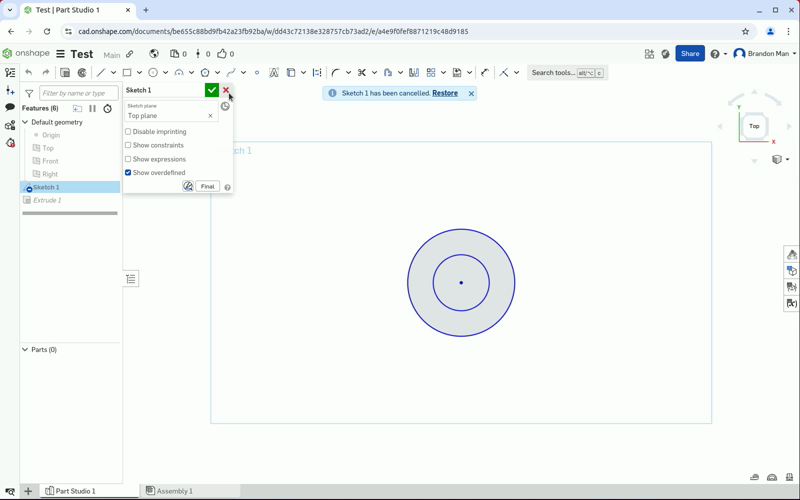
click(229, 92)
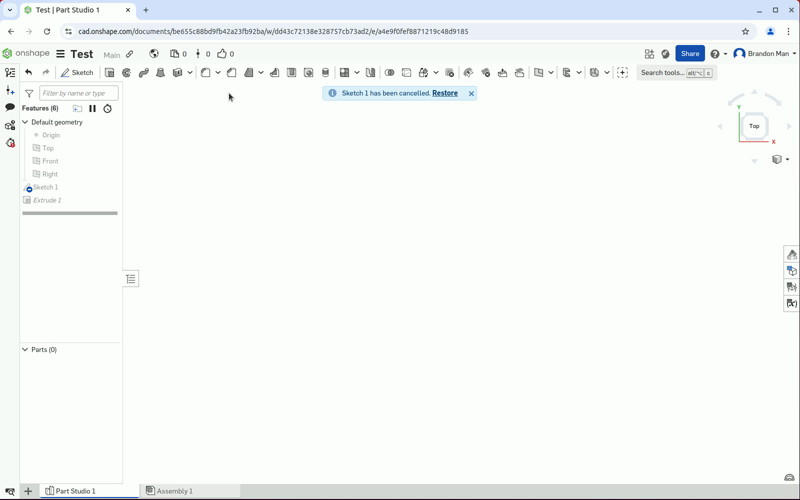
mouse_move(73, 352)
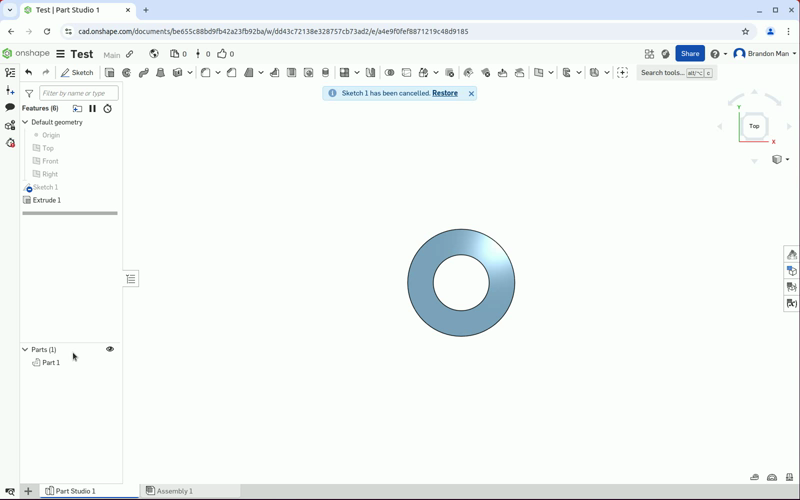
key(y)
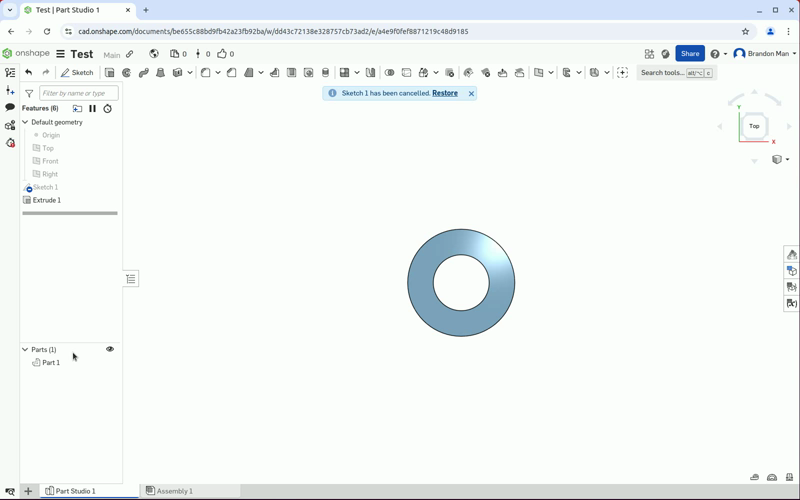
key(shift+p)
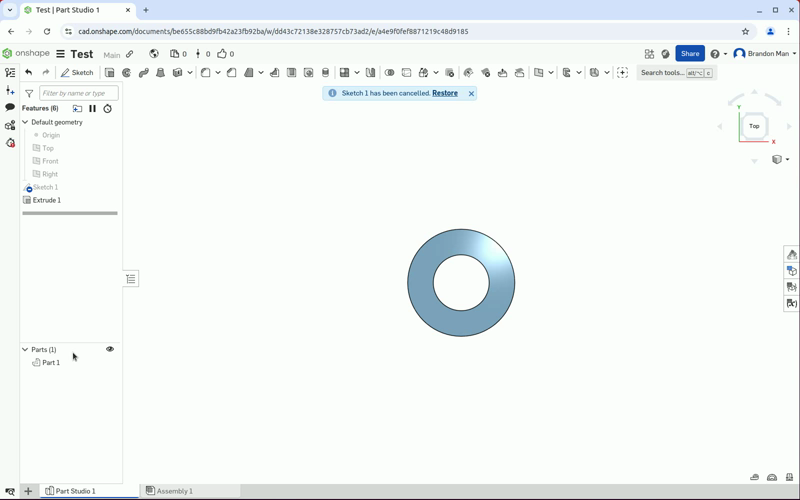
key(space)
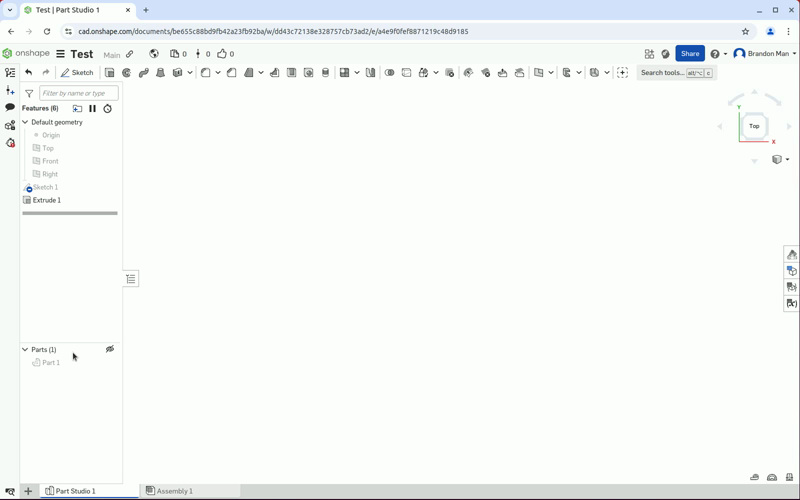
key_down(shift)
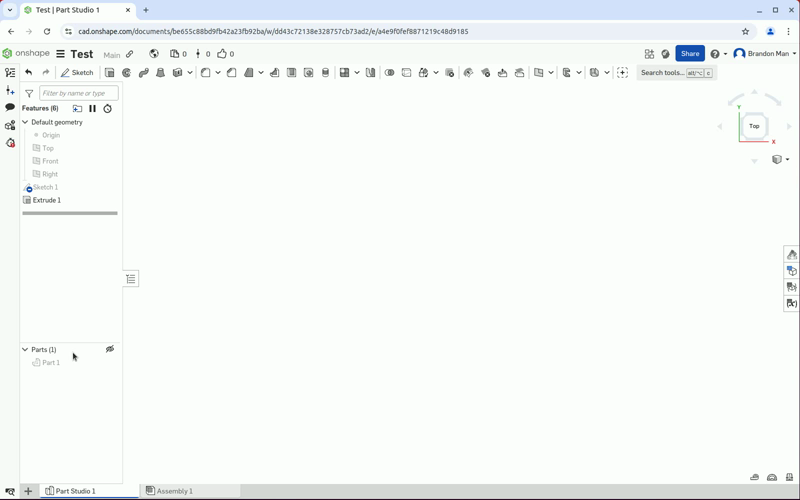
key(up)
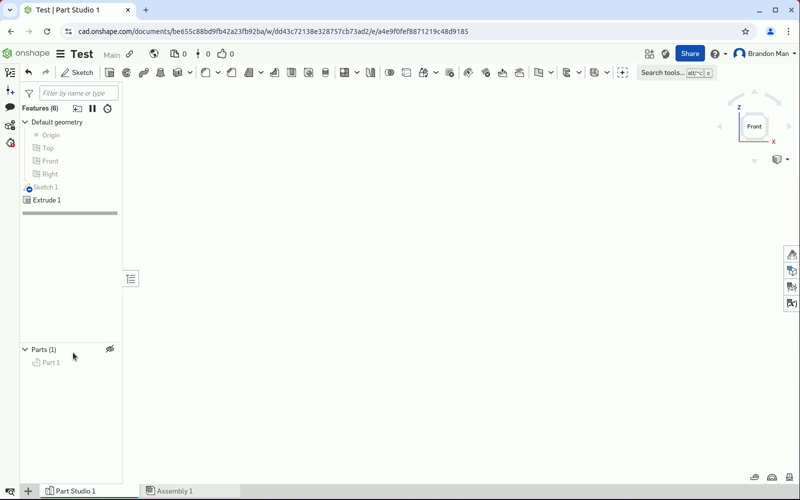
key_up(shift)
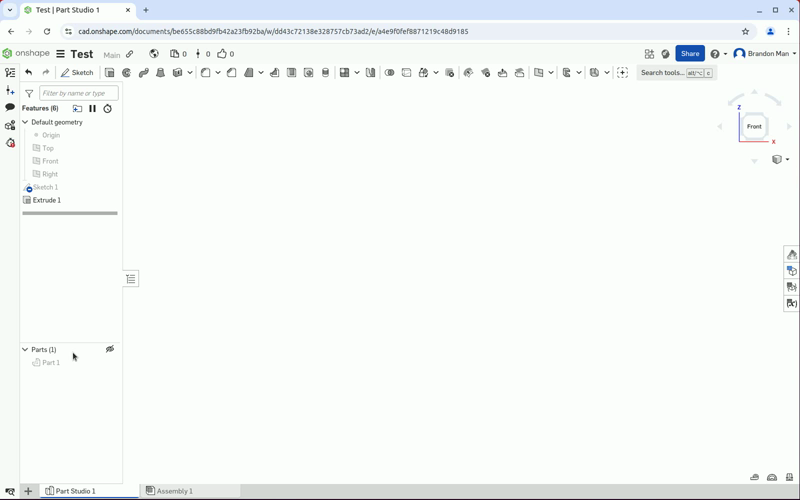
mouse_move(73, 352)
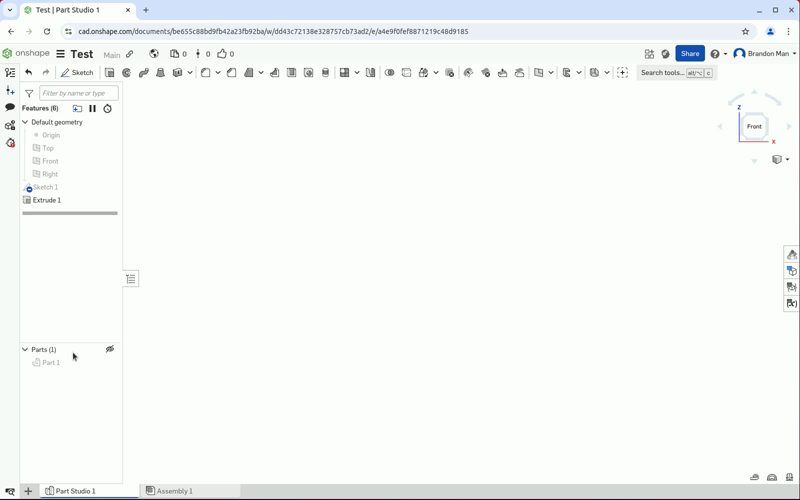
key(shift+y)
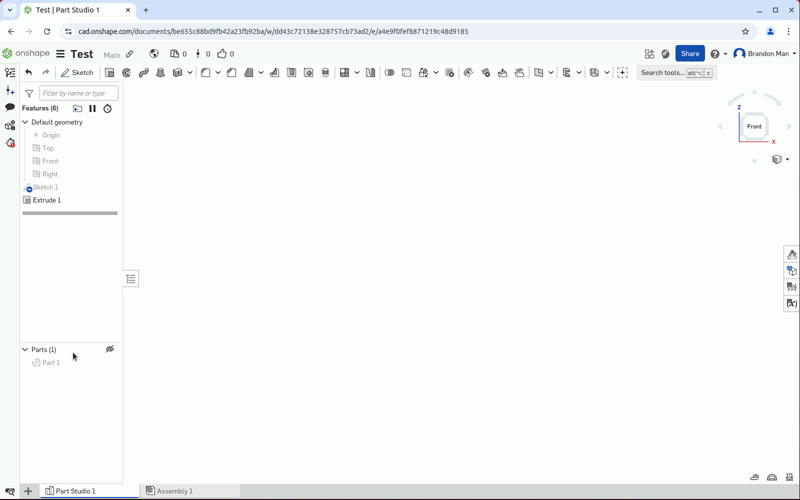
key(shift+s)
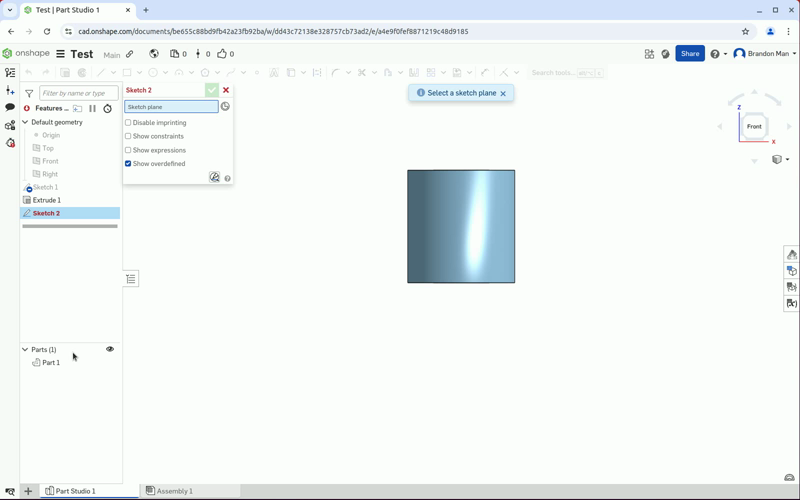
mouse_move(73, 163)
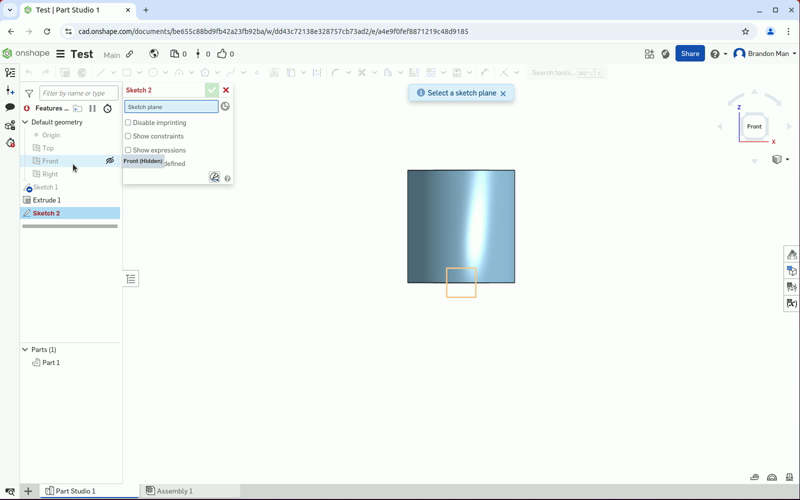
click(73, 163)
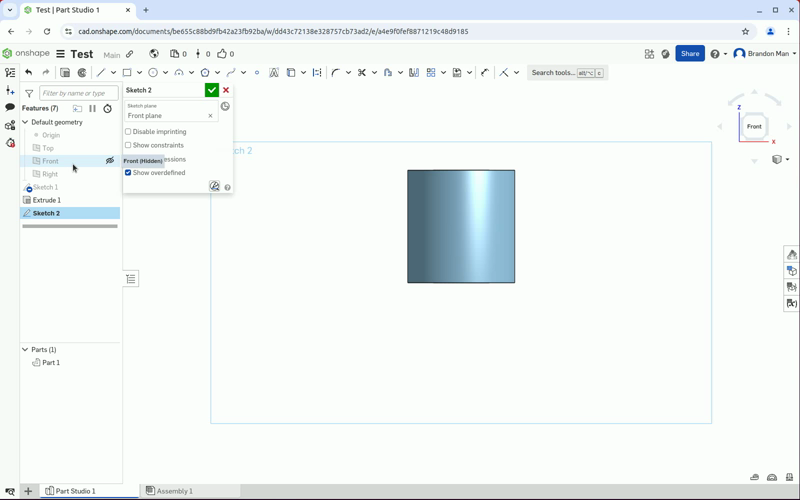
mouse_move(73, 352)
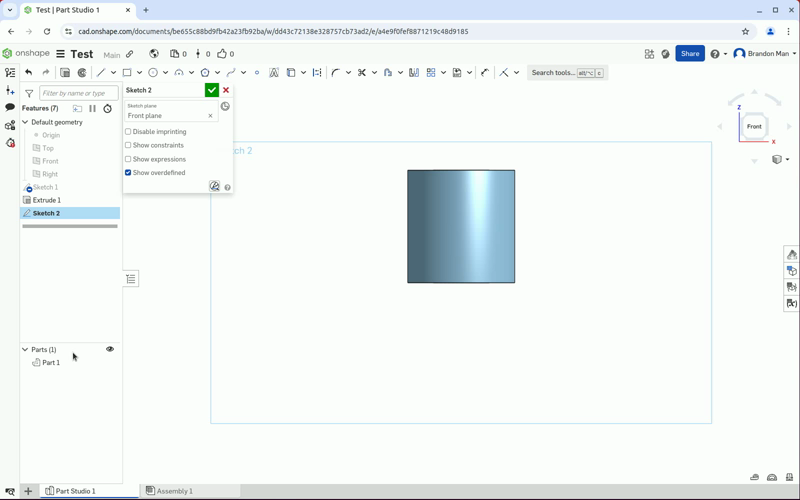
key(y)
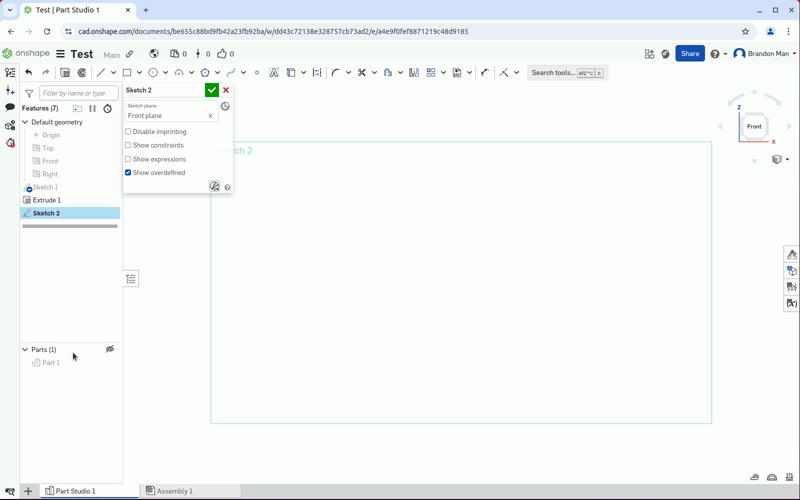
key(l)
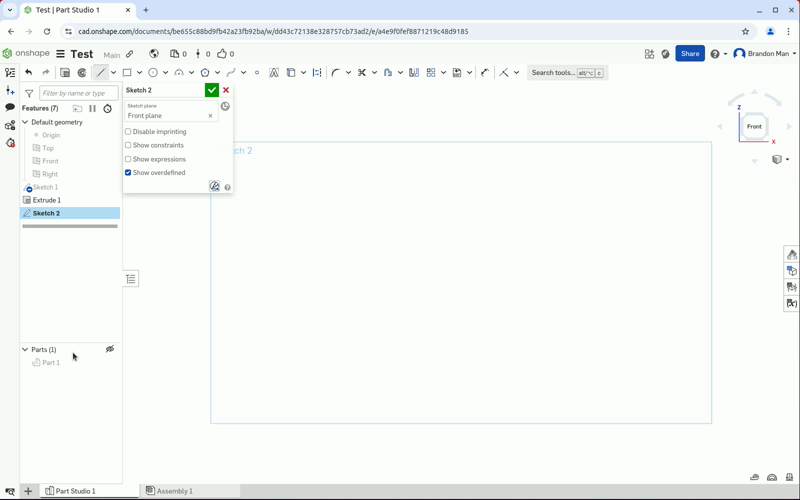
key_down(shift)
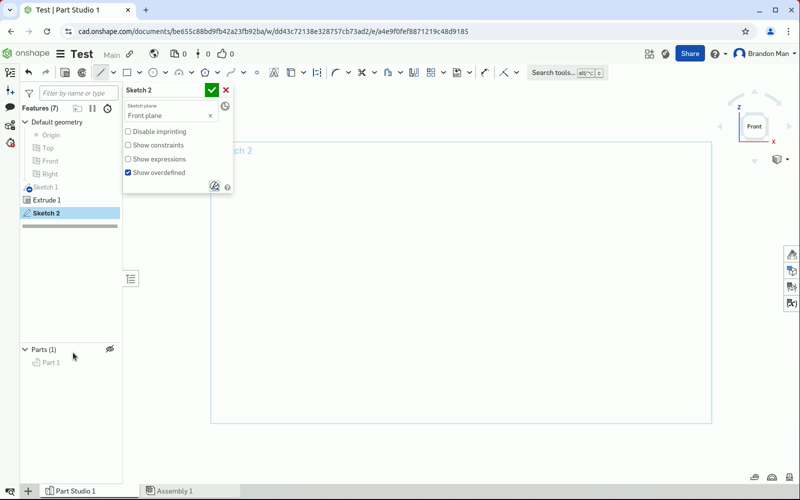
mouse_move(505, 230)
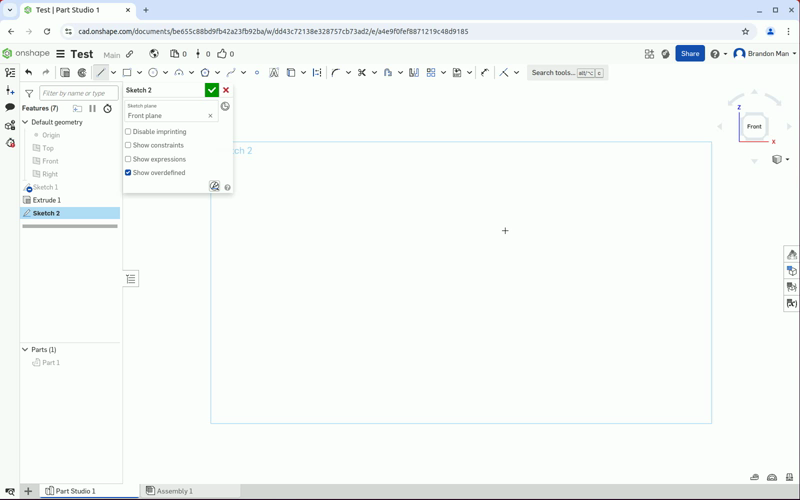
click(505, 230)
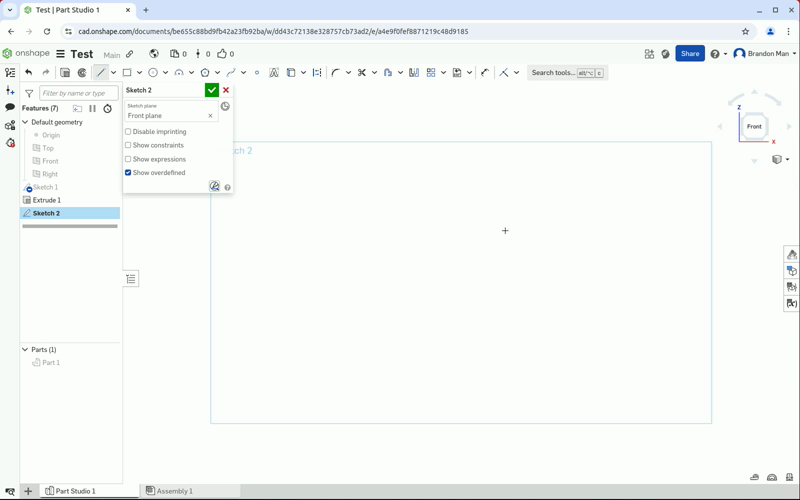
key_up(shift)
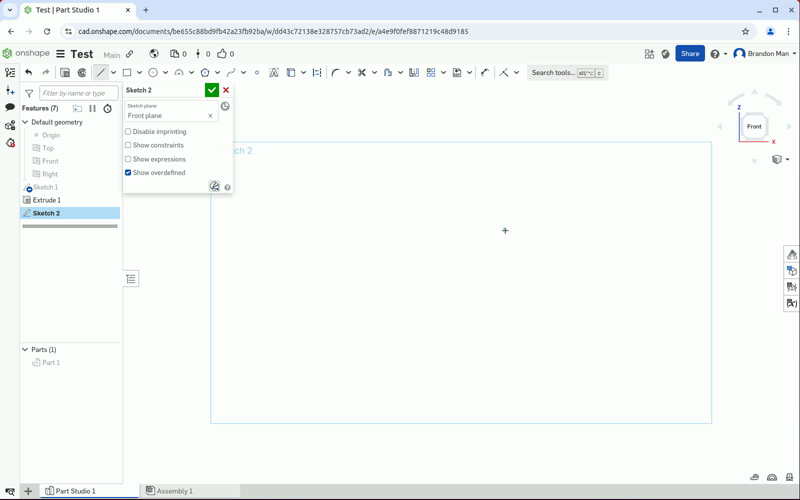
key_down(shift)
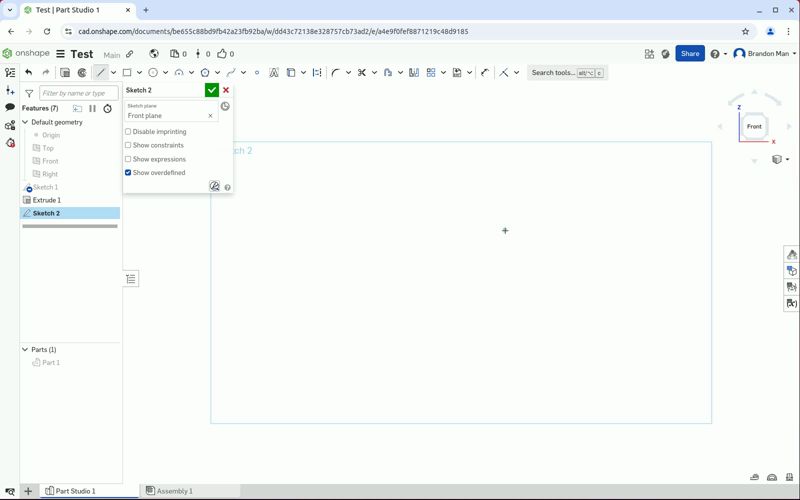
mouse_move(580, 230)
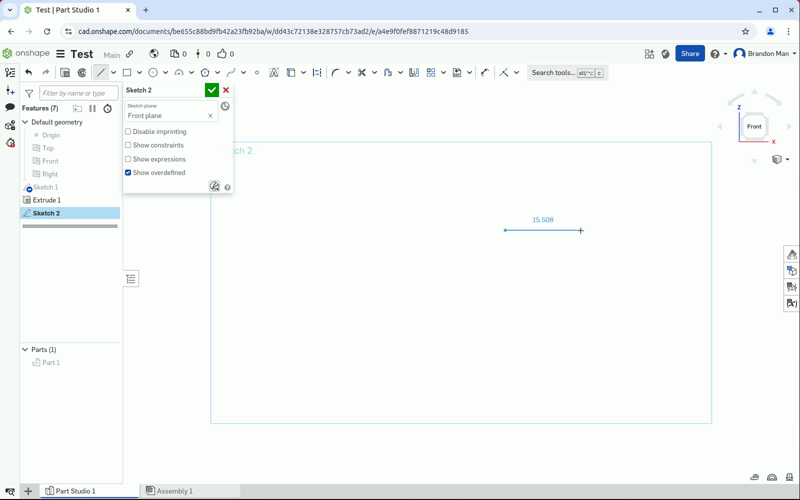
click(580, 230)
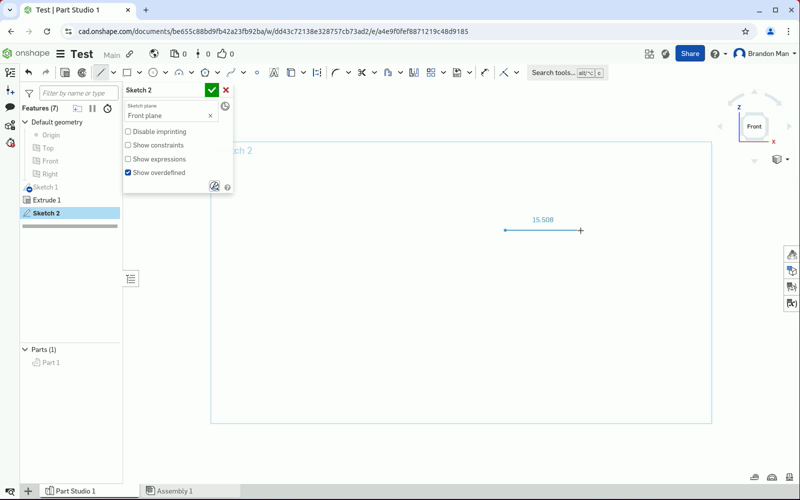
key_up(shift)
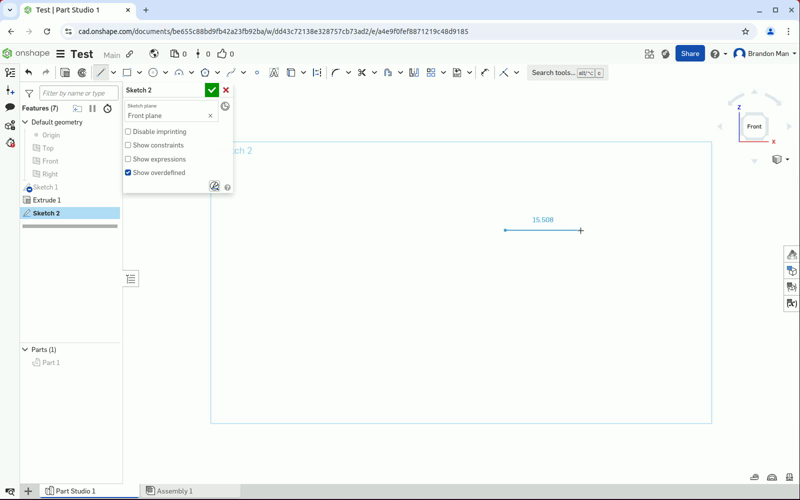
key_down(shift)
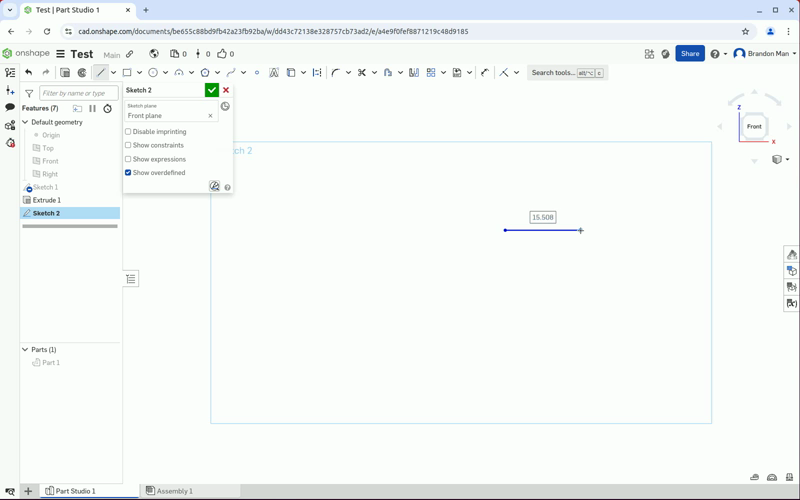
mouse_move(580, 169)
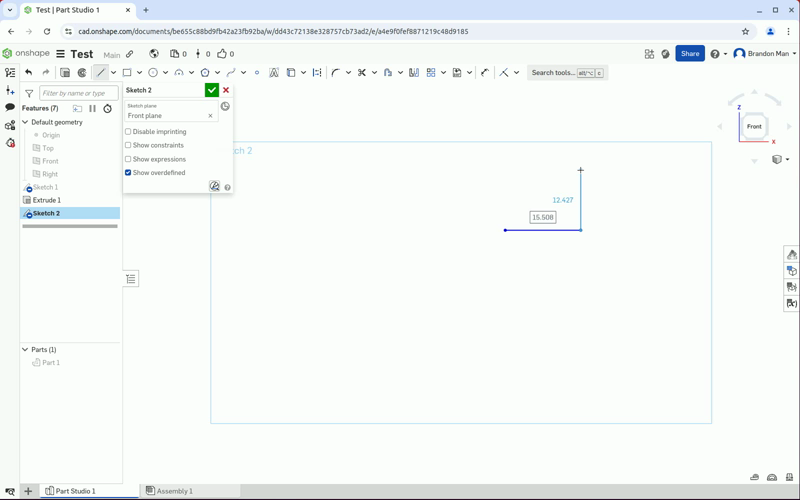
click(580, 169)
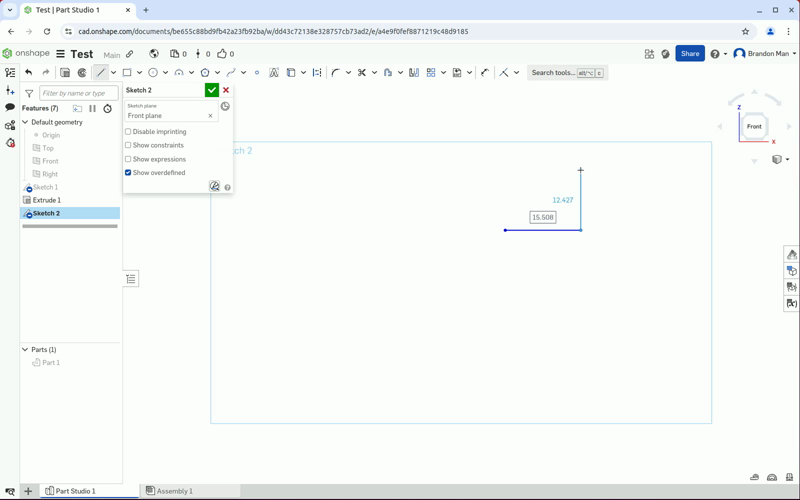
key_up(shift)
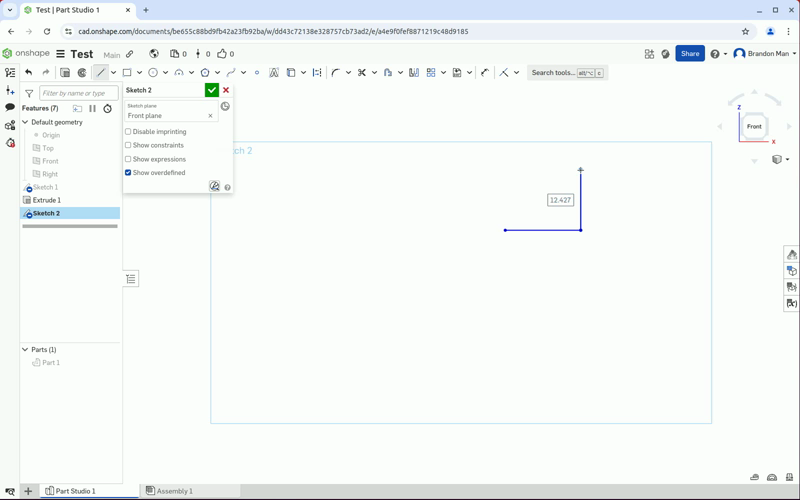
key_down(shift)
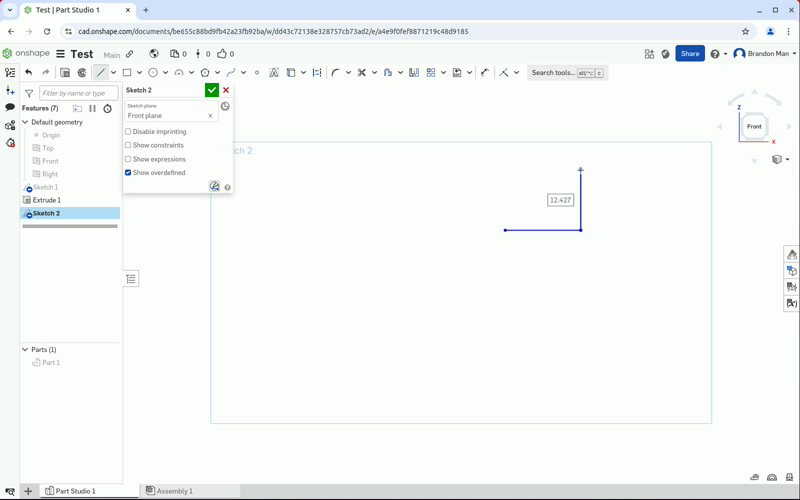
mouse_move(505, 169)
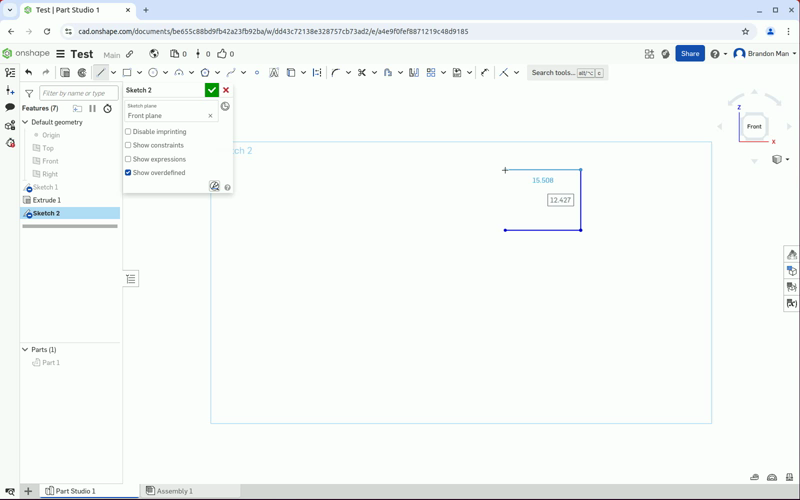
click(505, 169)
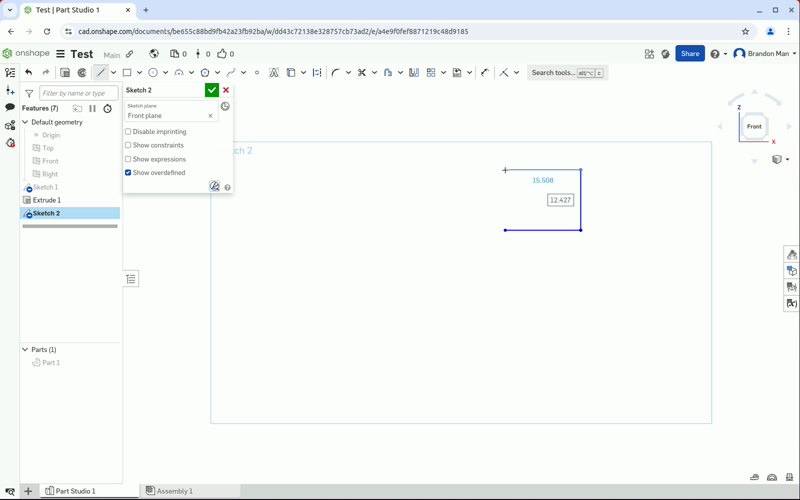
key_up(shift)
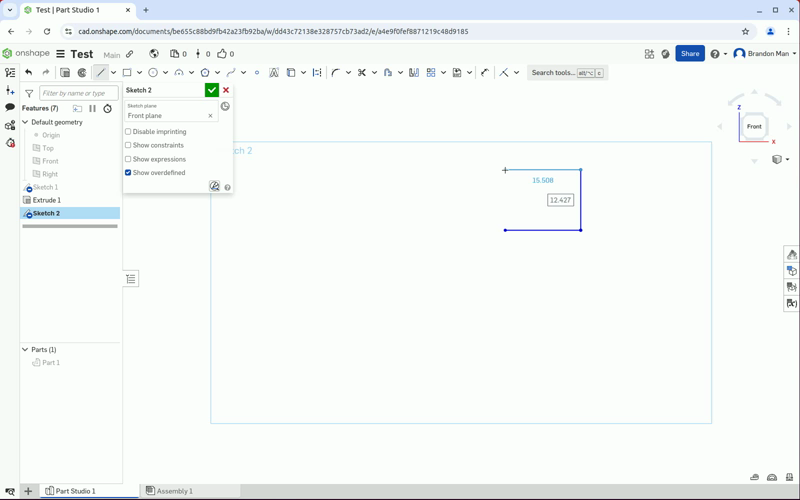
key_down(shift)
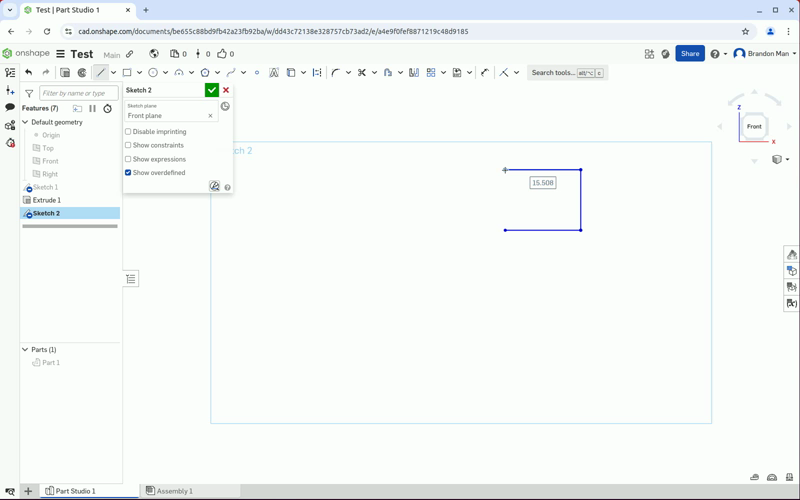
mouse_move(505, 230)
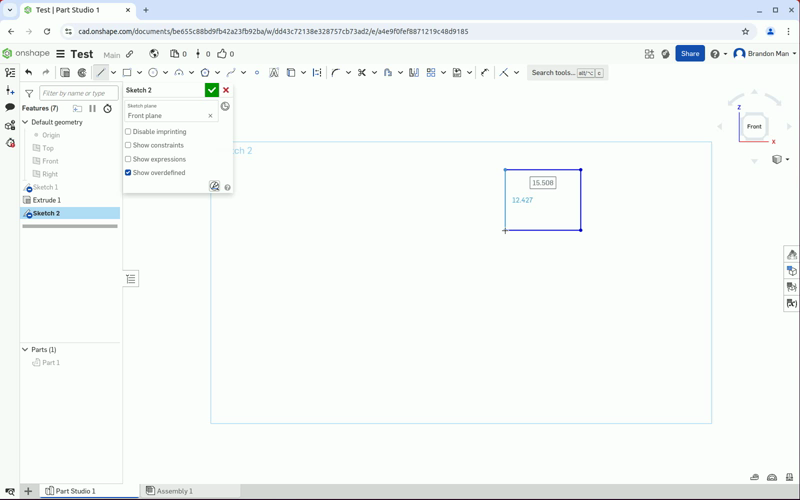
key_up(shift)
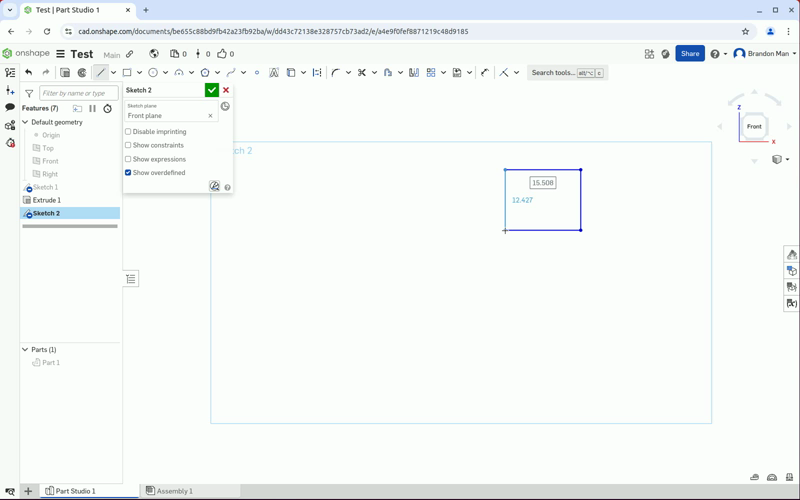
click(505, 230)
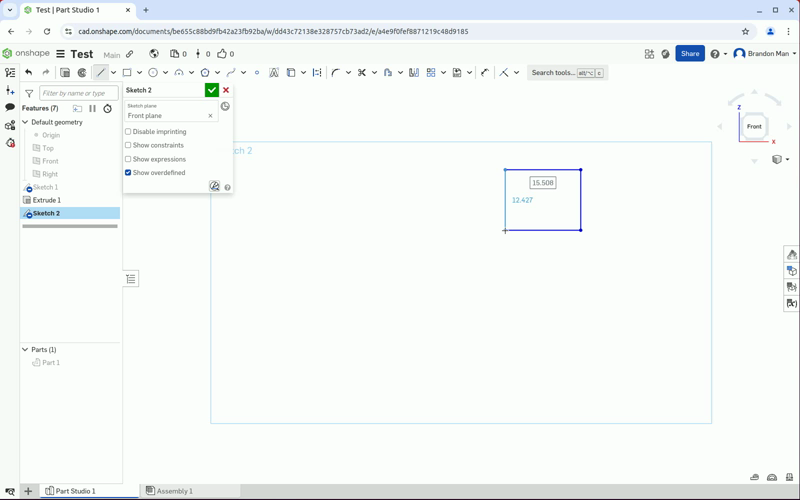
key(esc)
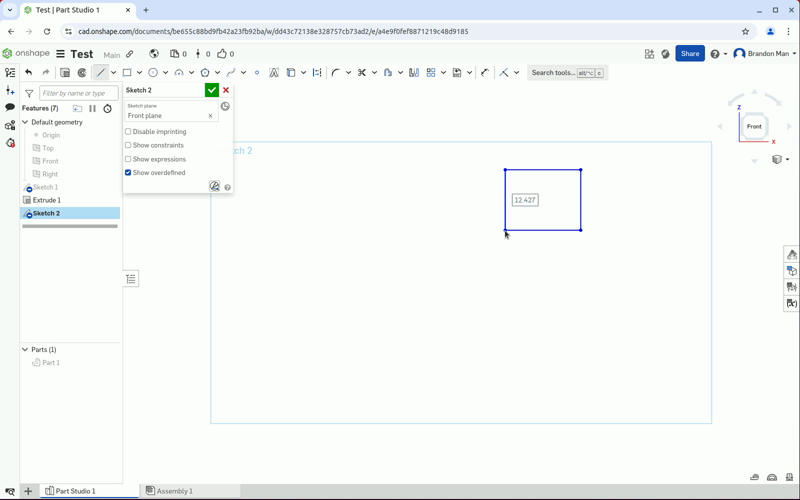
mouse_move(538, 192)
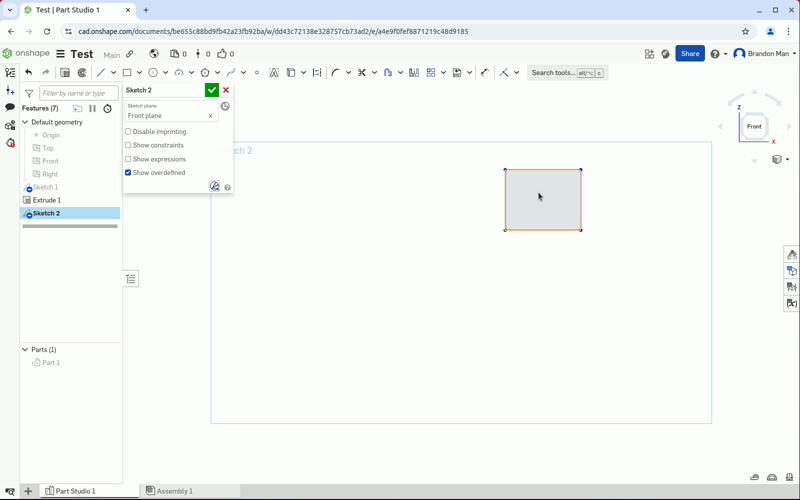
click(538, 192)
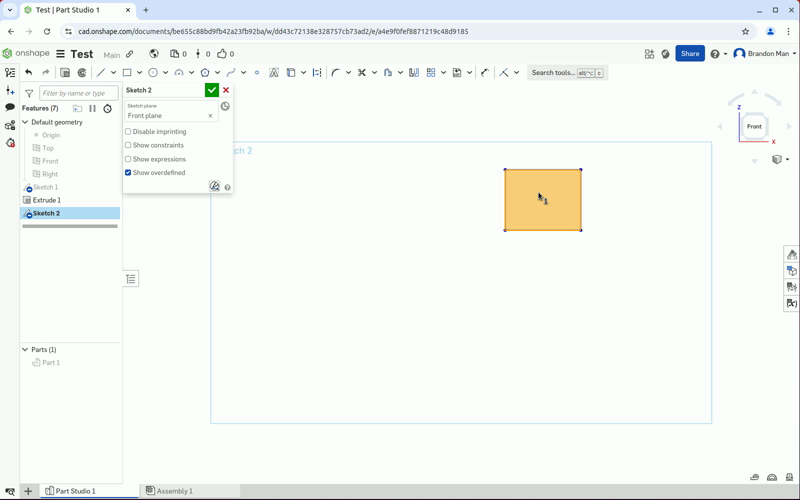
mouse_move(73, 352)
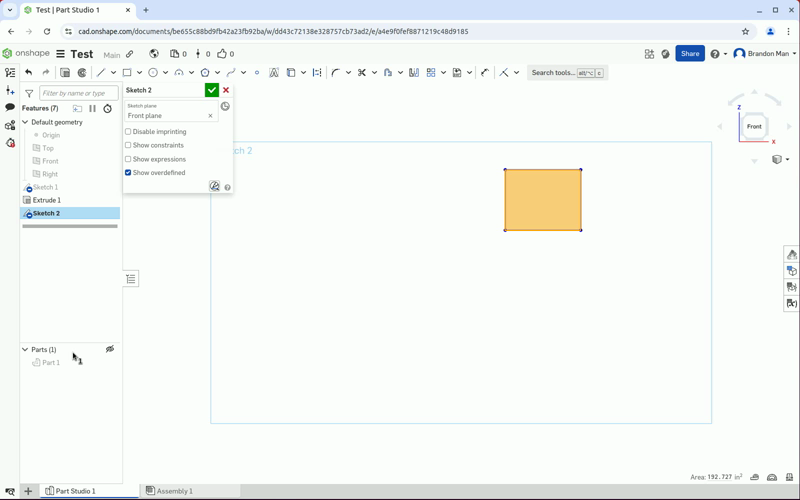
key(shift+y)
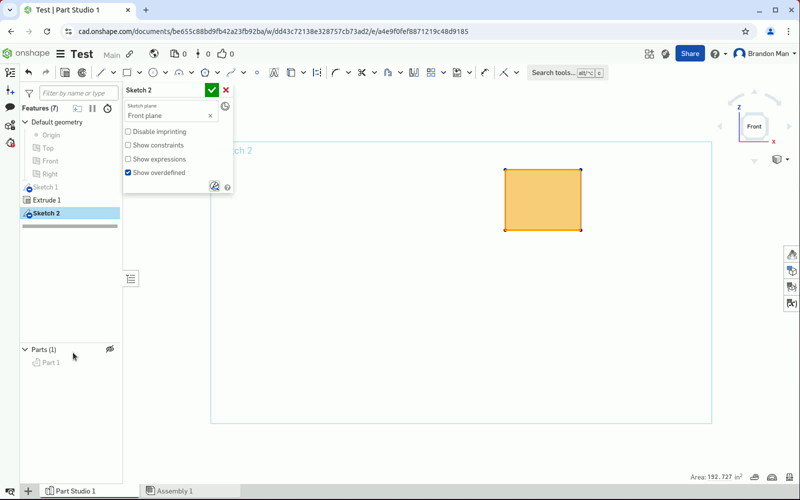
key(shift+e)
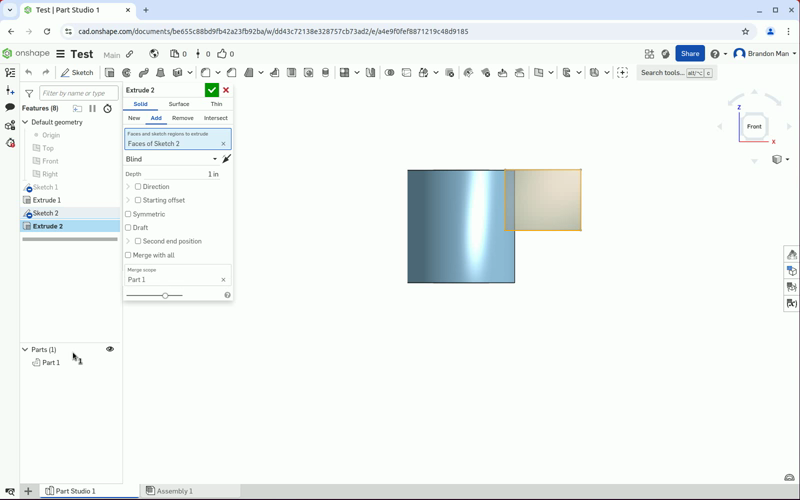
mouse_move(143, 106)
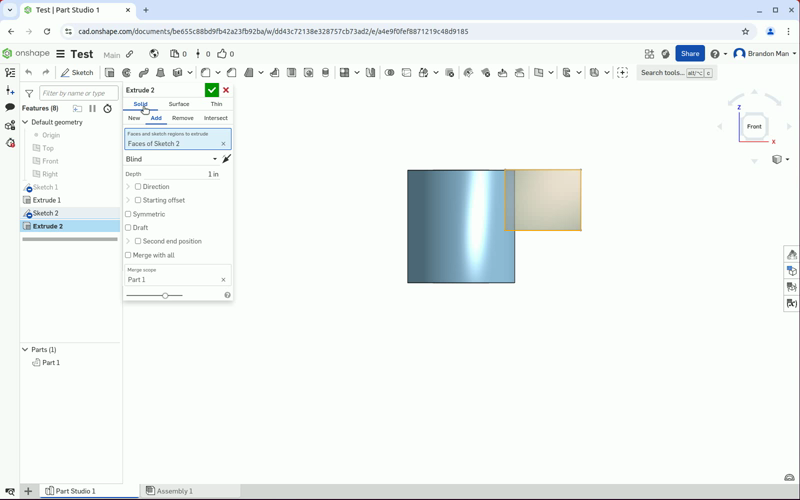
click(143, 106)
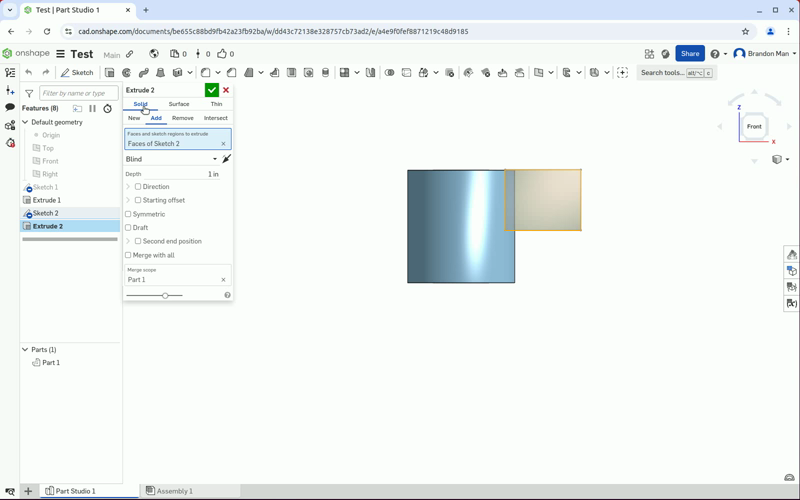
mouse_move(186, 120)
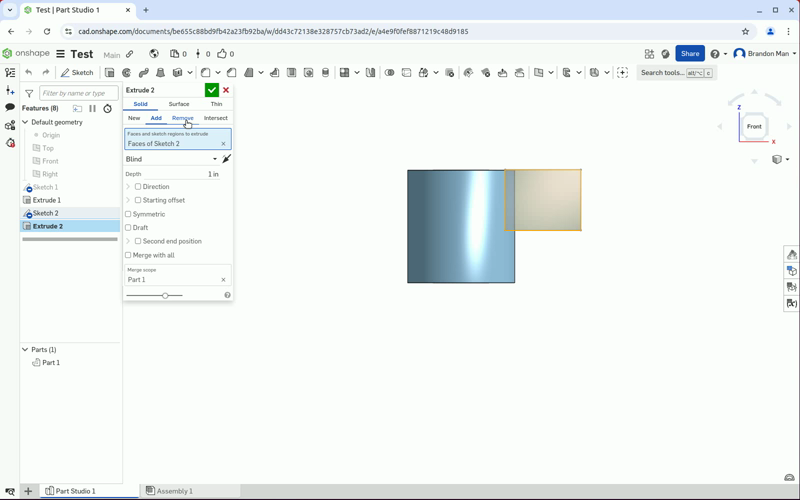
click(186, 120)
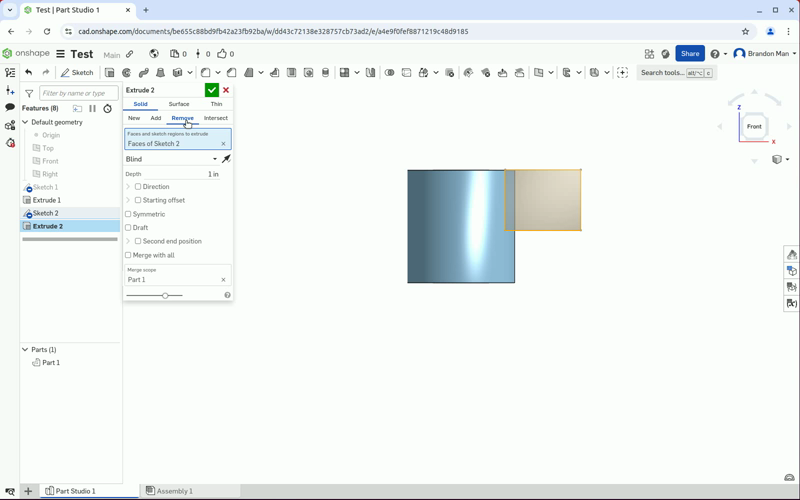
key(tab, 4)
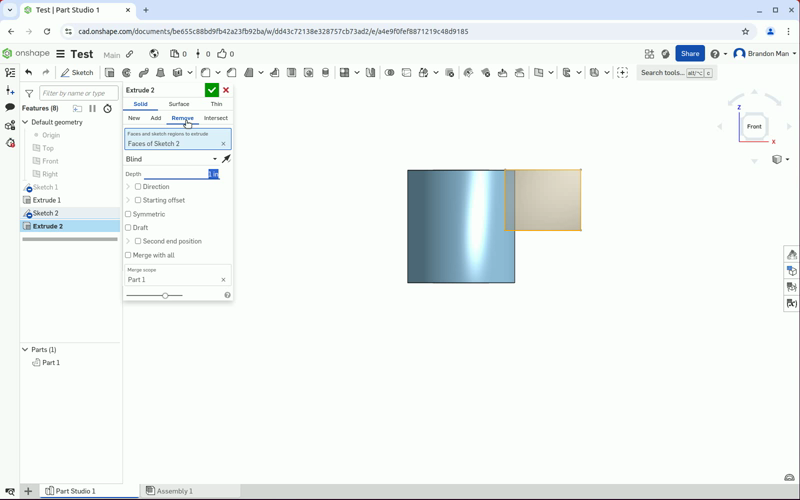
text(30.81)
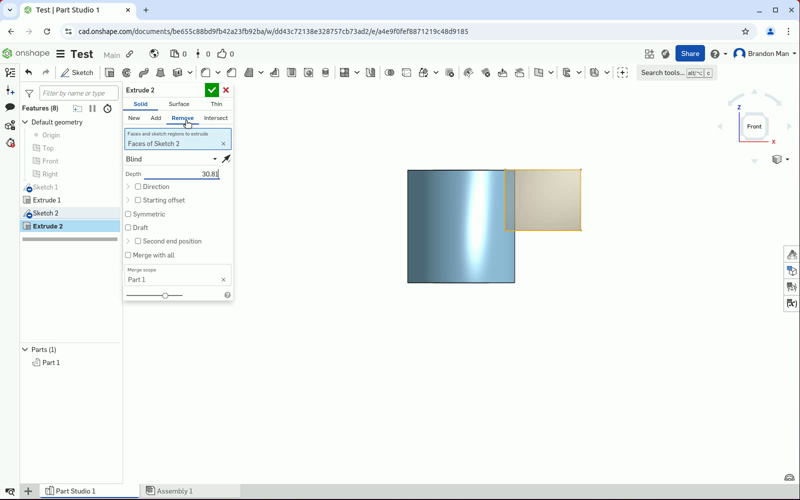
key(tab, 3)
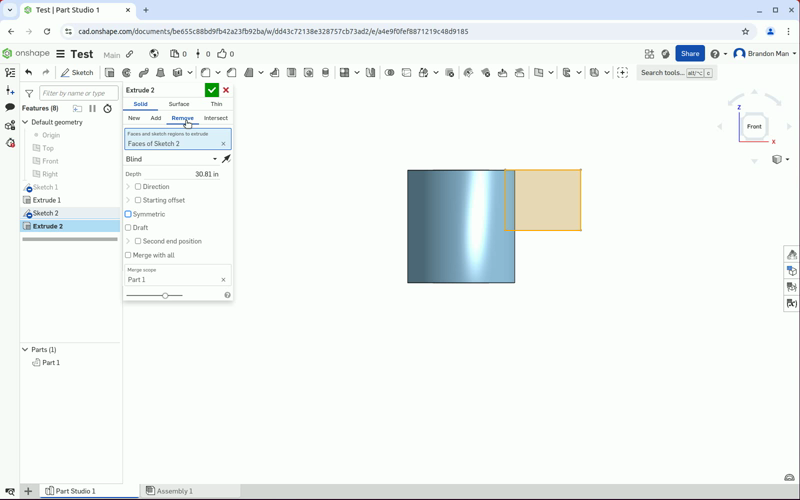
key(space)
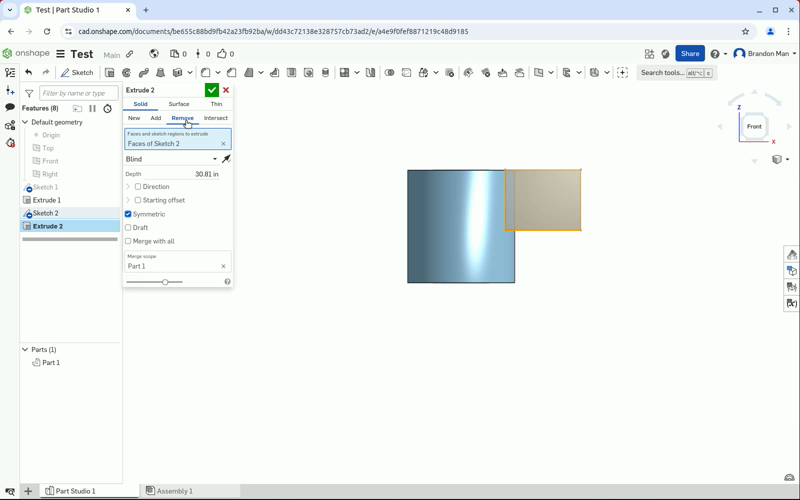
key(tab, 2)
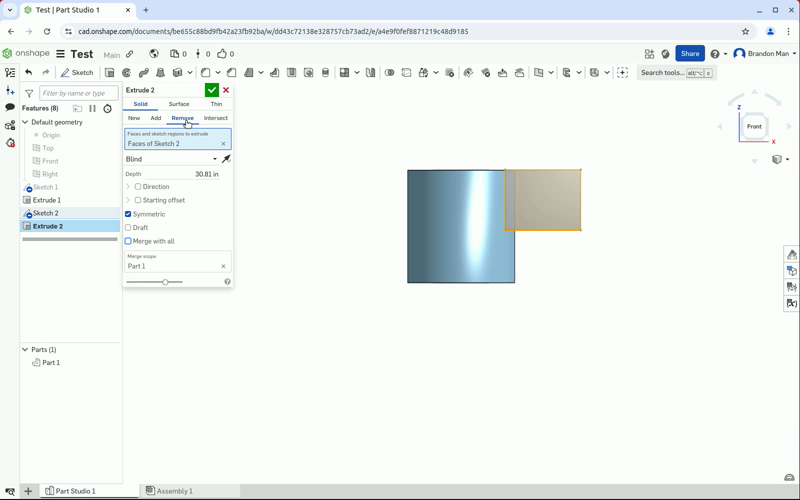
key(space)
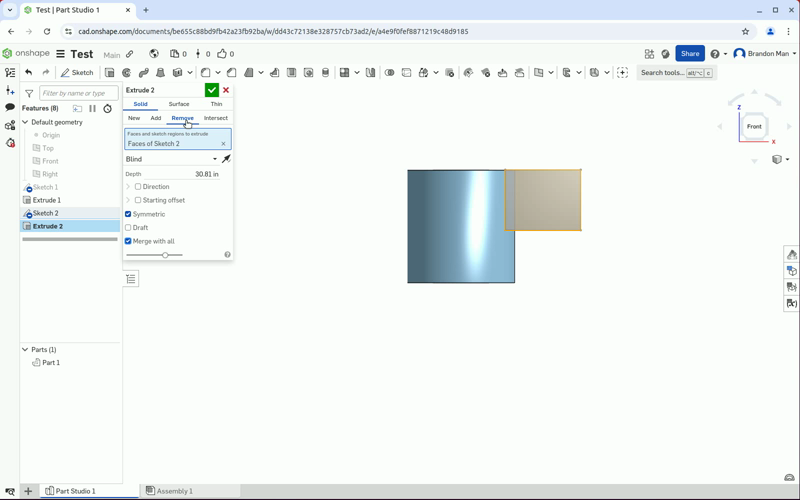
key(enter)
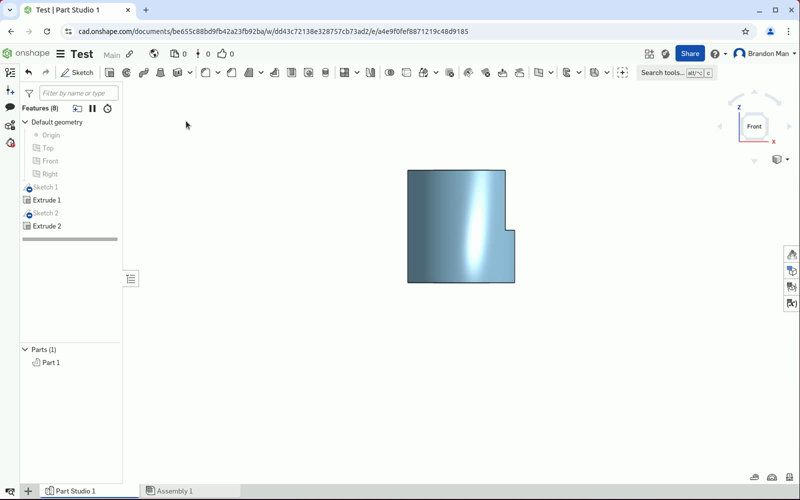
key(shift+h)
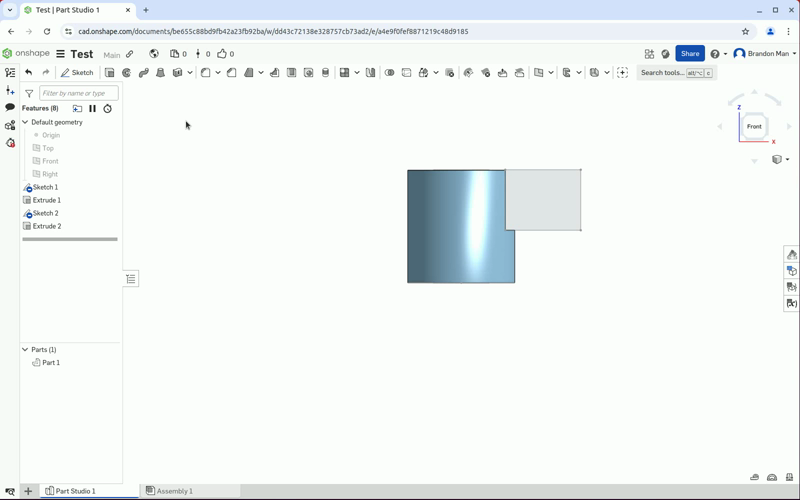
key(shift+h)
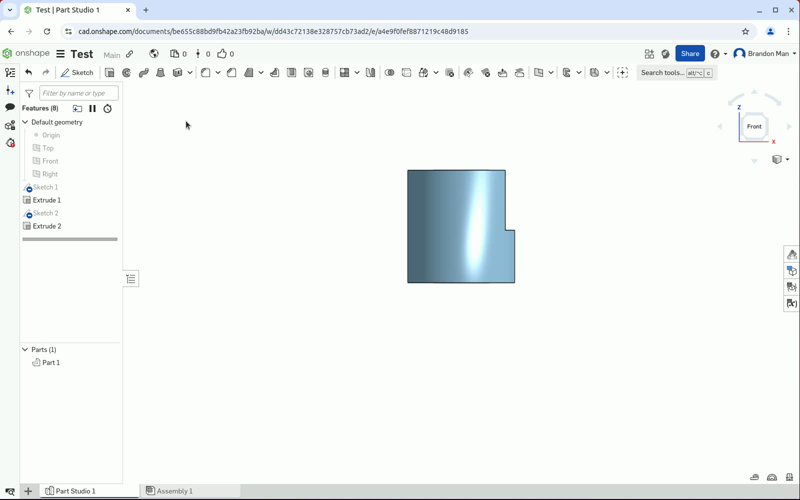
mouse_move(73, 189)
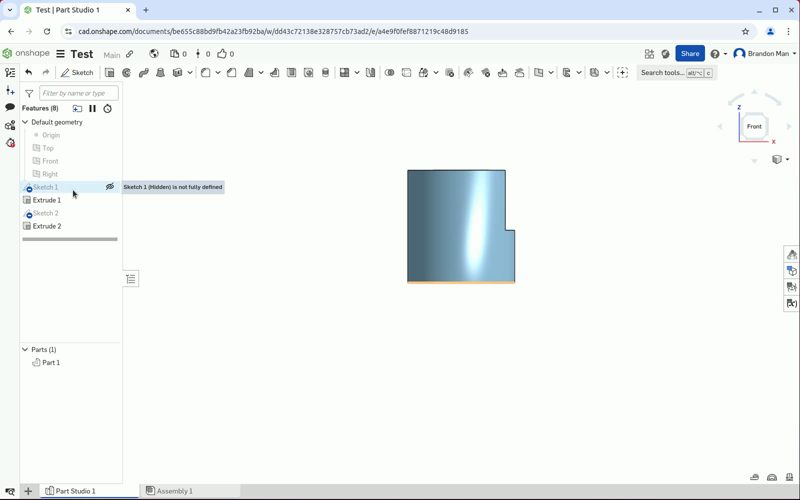
click(73, 189)
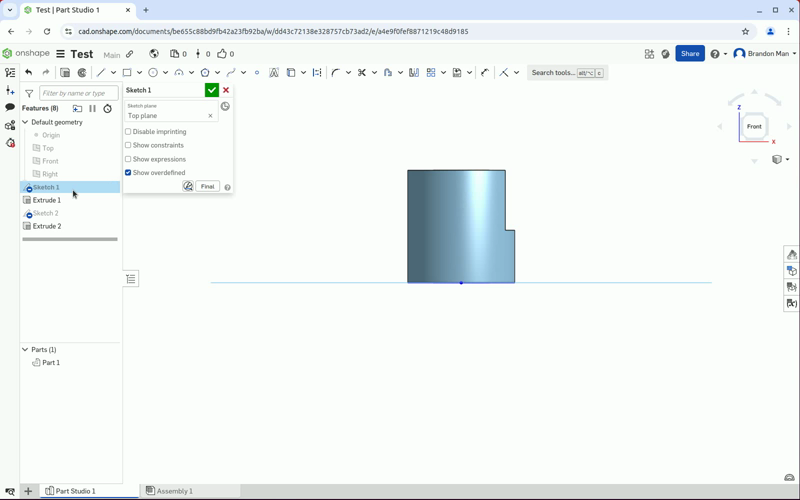
mouse_move(229, 92)
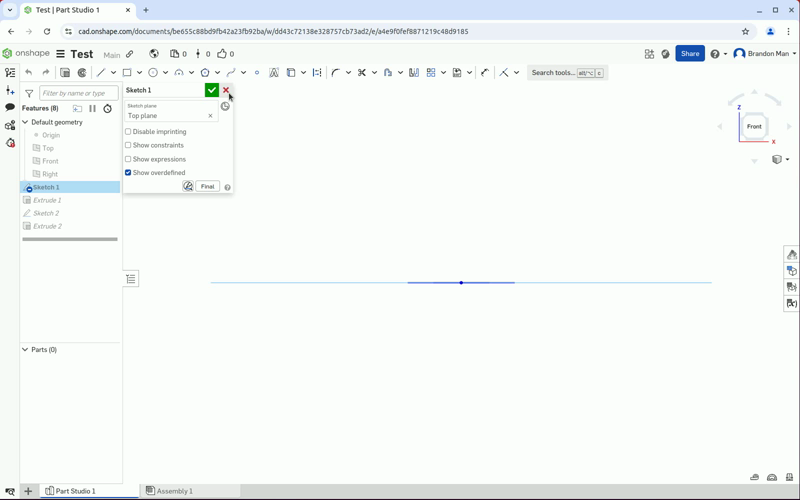
click(229, 92)
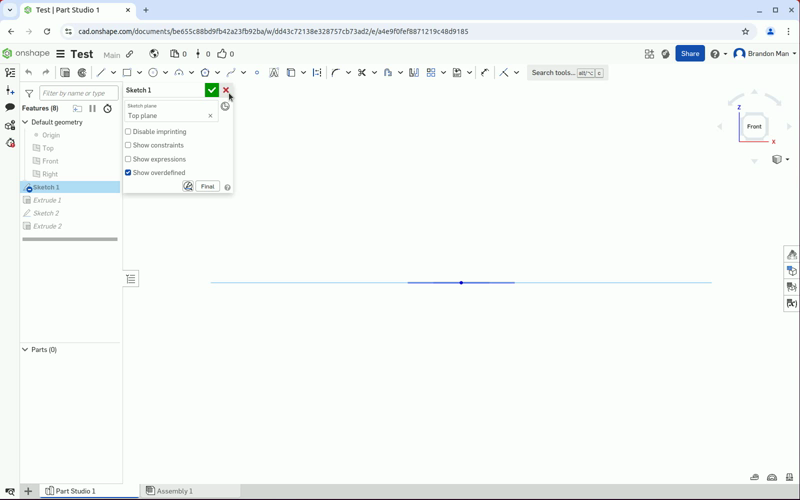
key(shift+s)
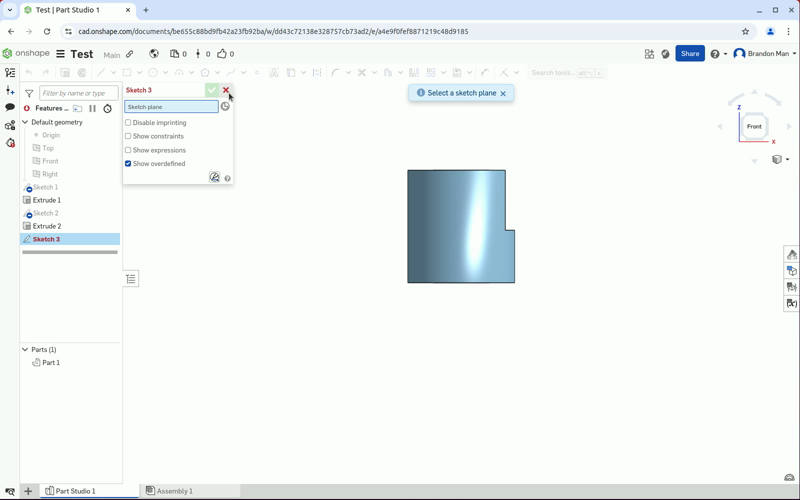
mouse_move(73, 163)
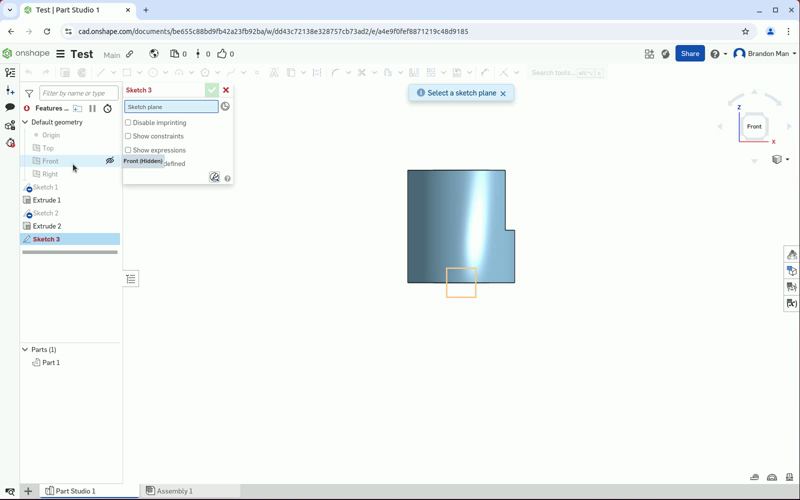
click(73, 163)
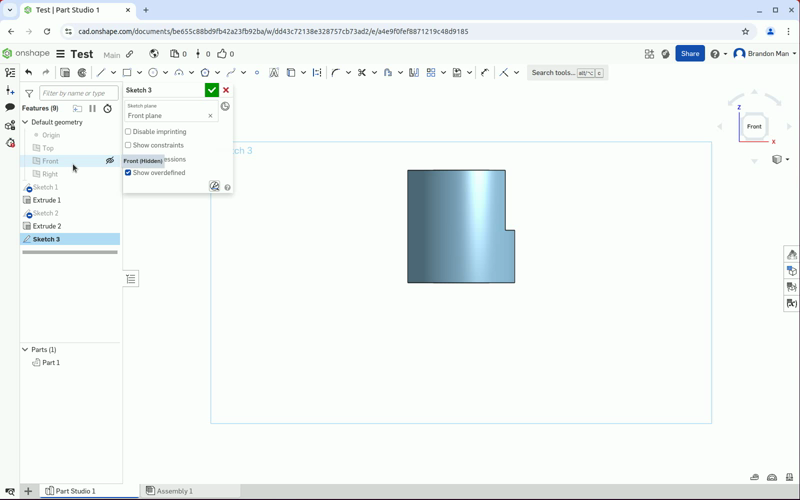
mouse_move(73, 352)
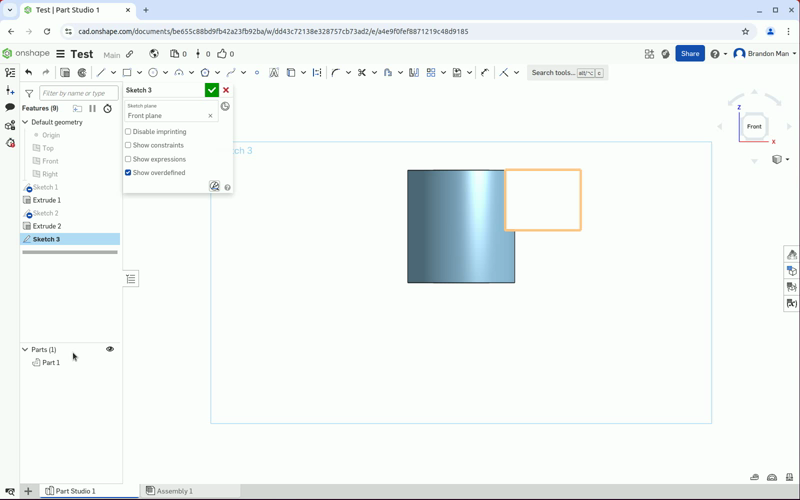
key(y)
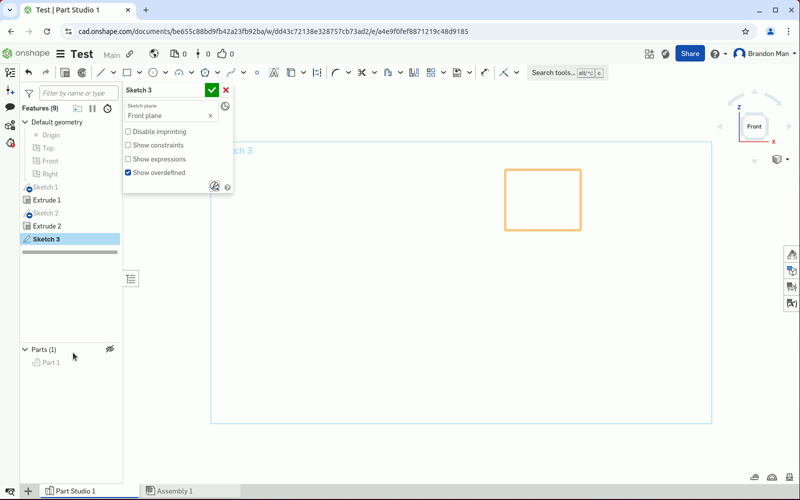
key(l)
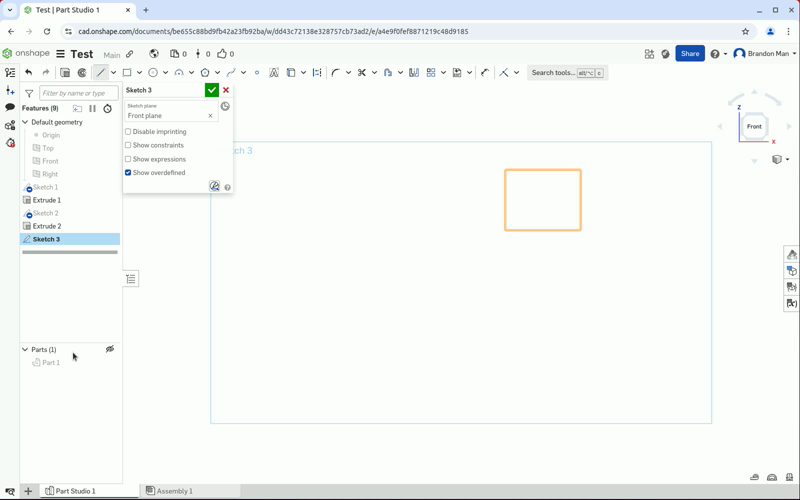
key_down(shift)
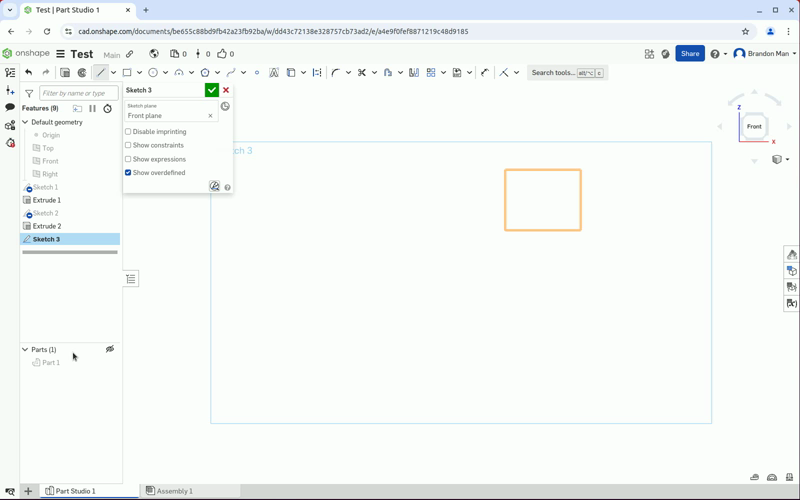
mouse_move(341, 230)
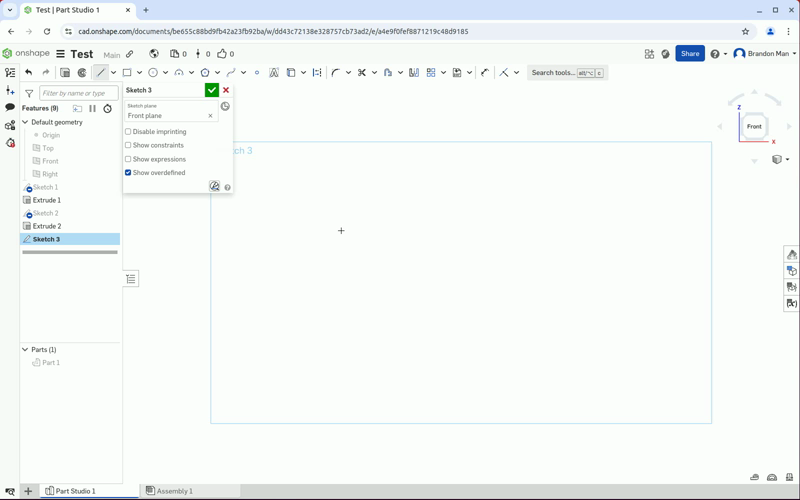
click(341, 230)
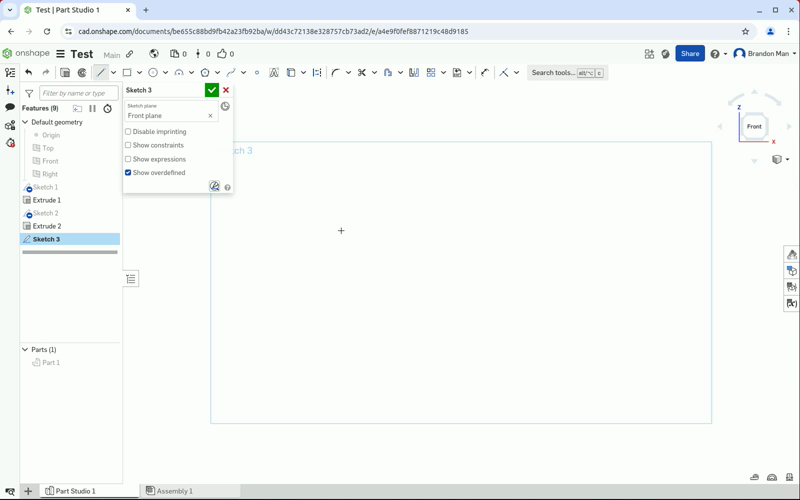
key_up(shift)
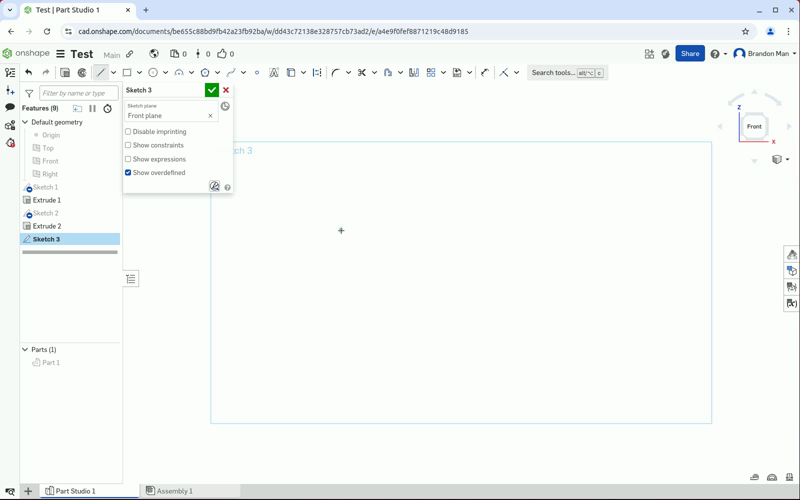
key_down(shift)
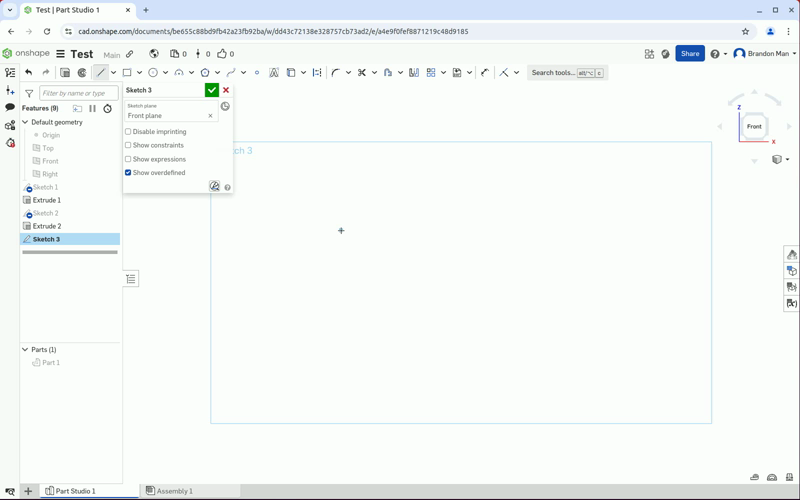
mouse_move(416, 230)
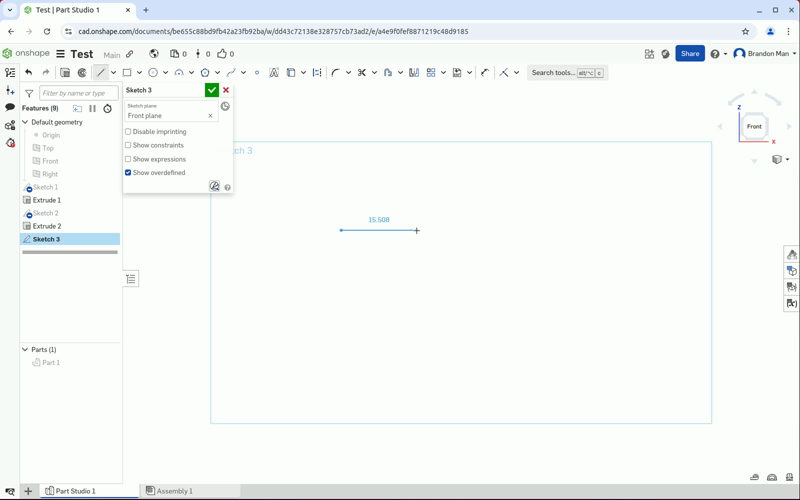
click(416, 230)
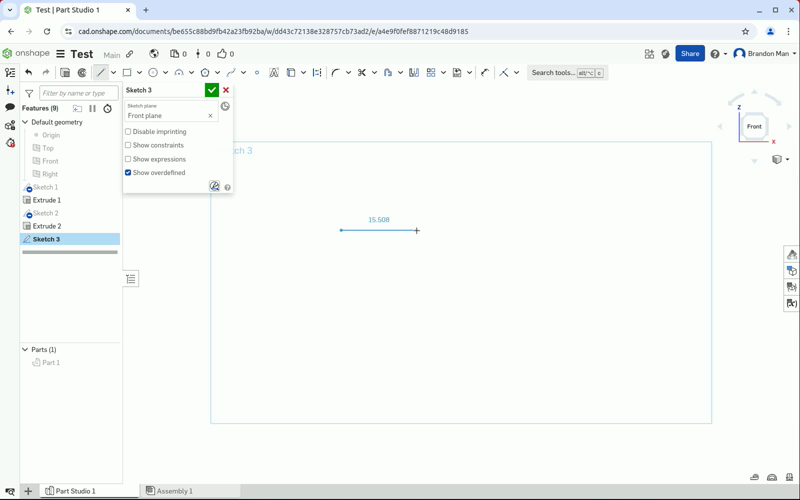
key_up(shift)
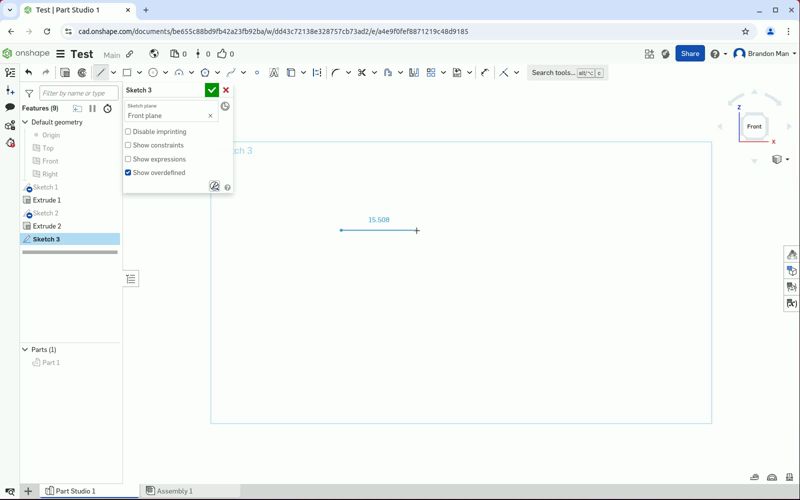
key_down(shift)
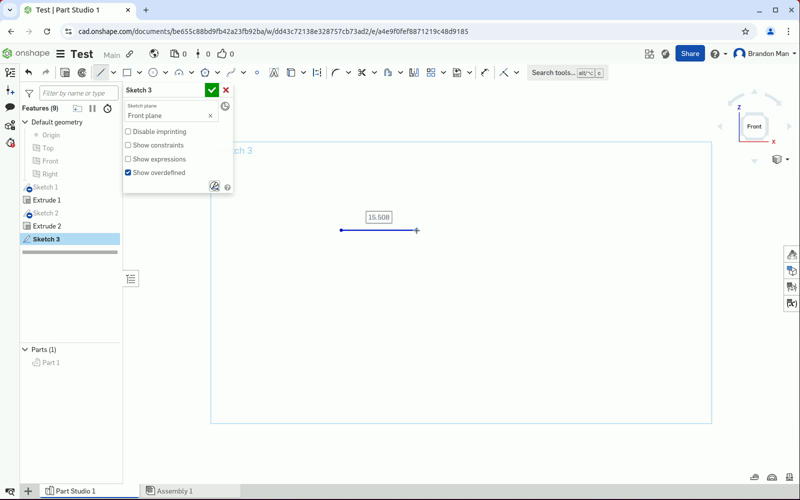
mouse_move(416, 169)
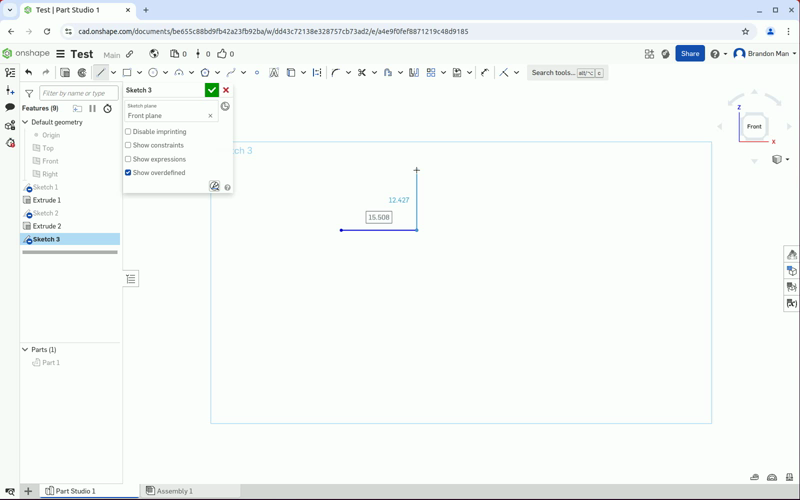
click(416, 169)
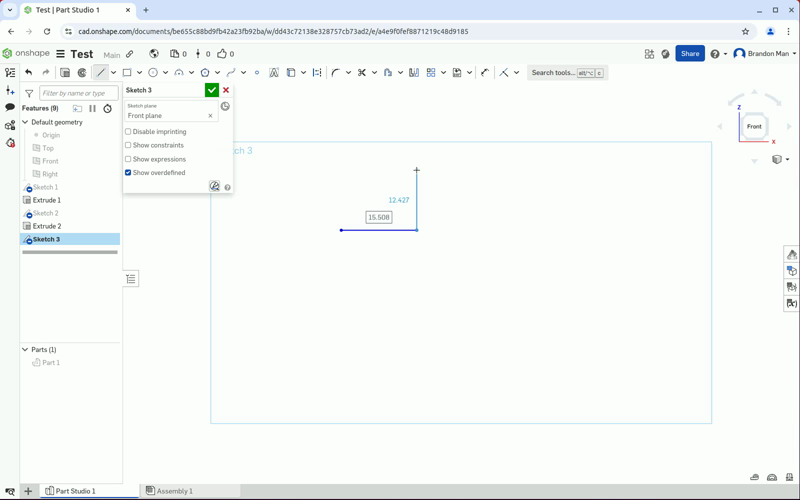
key_up(shift)
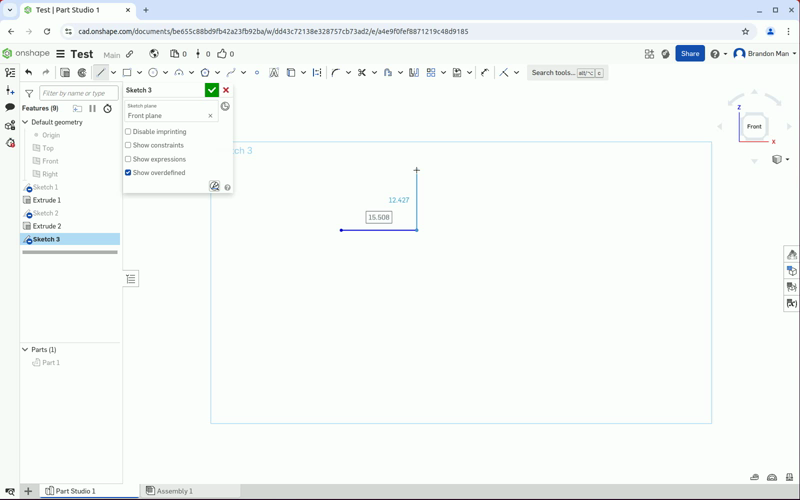
key_down(shift)
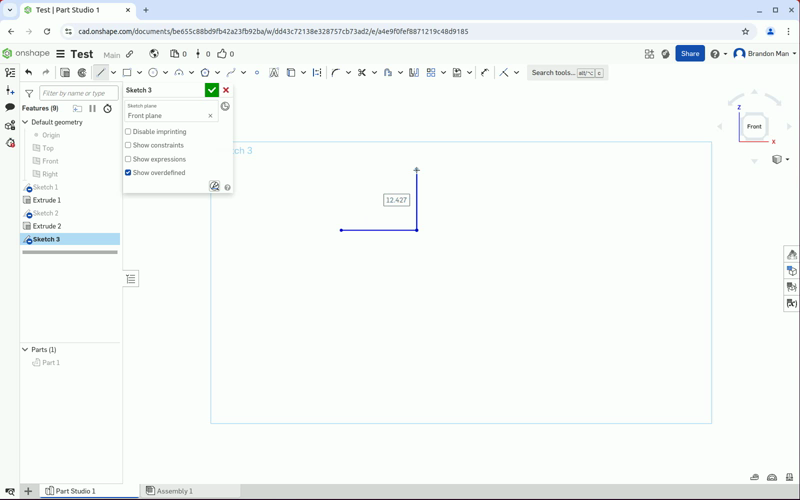
mouse_move(341, 169)
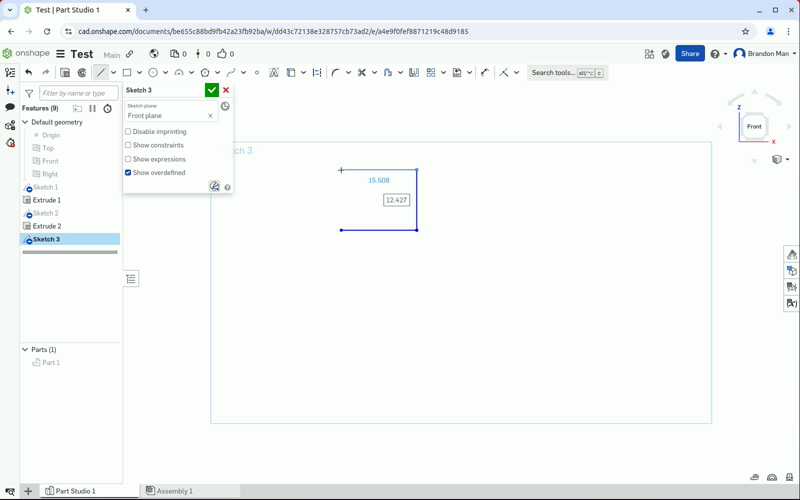
click(341, 169)
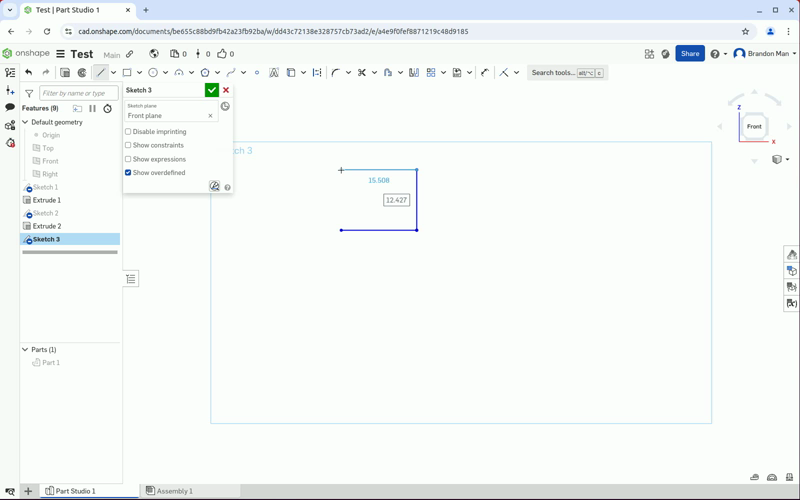
key_up(shift)
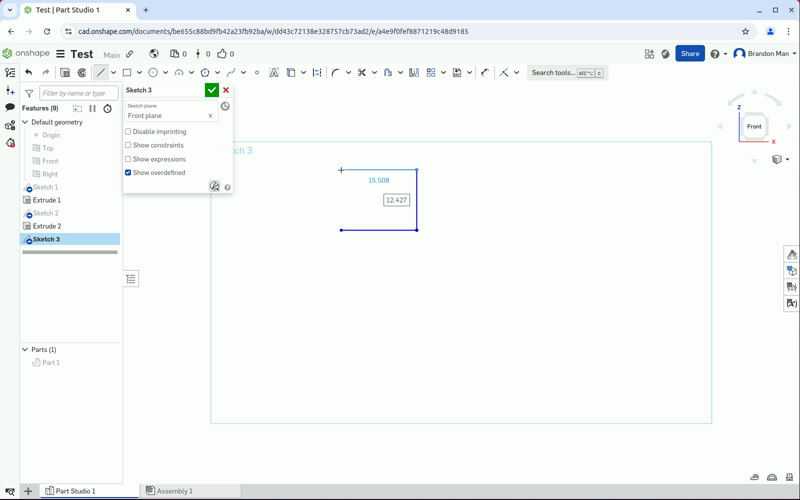
key_down(shift)
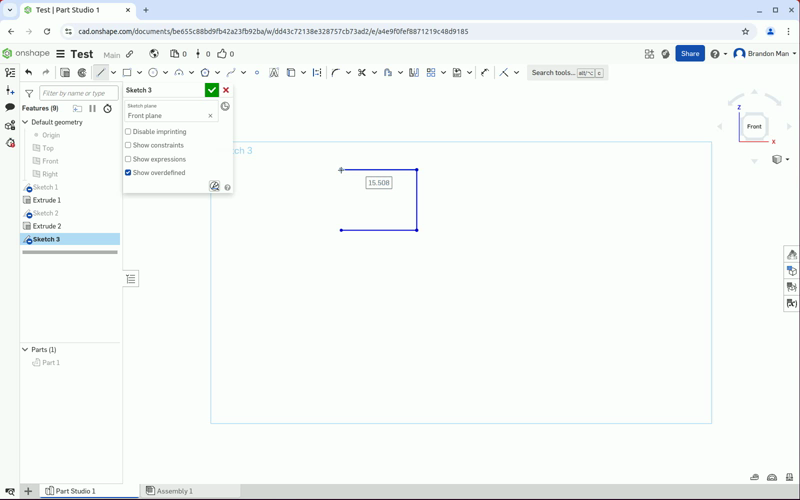
mouse_move(341, 230)
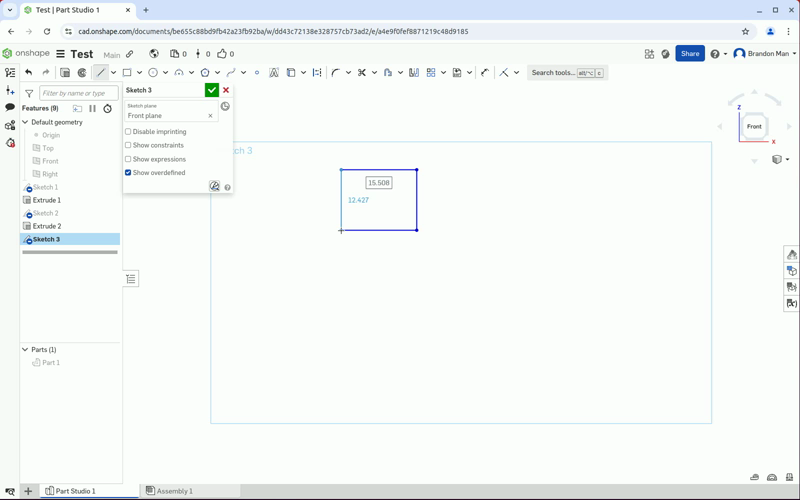
key_up(shift)
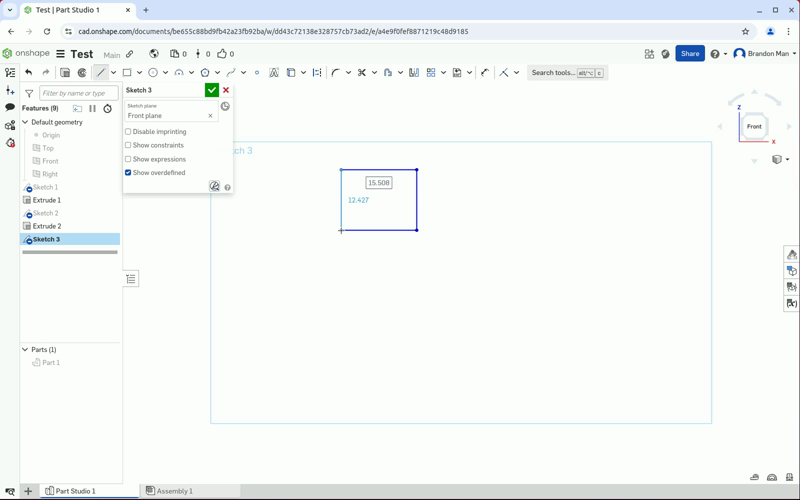
click(341, 230)
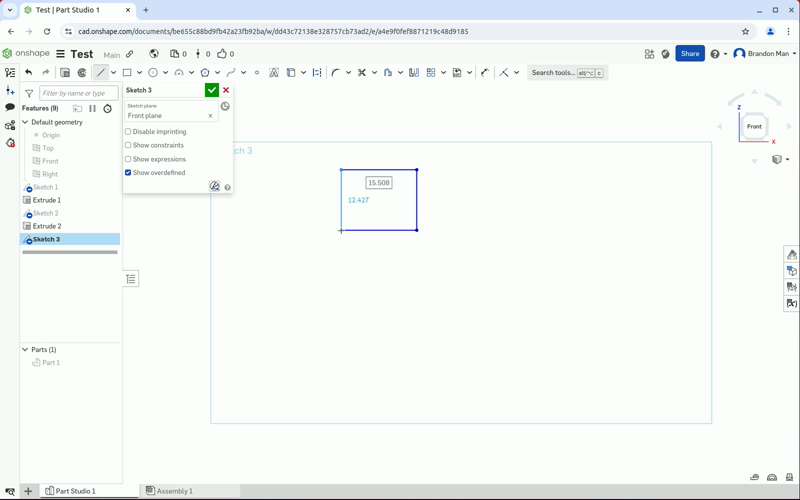
key(esc)
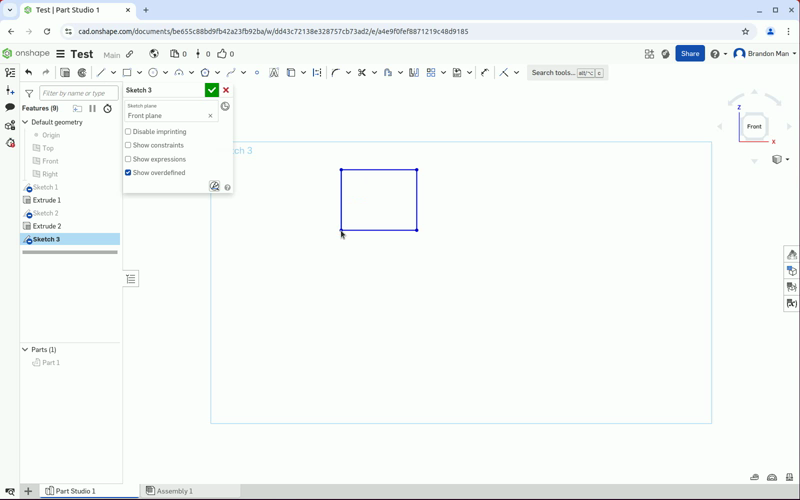
mouse_move(411, 209)
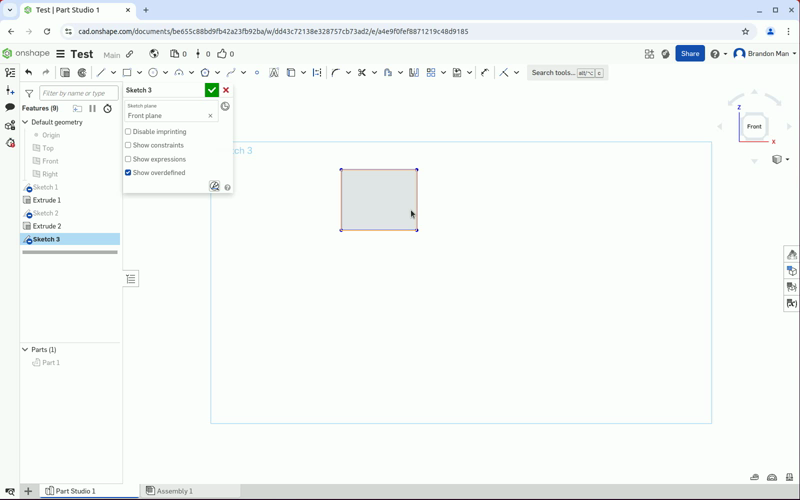
click(411, 209)
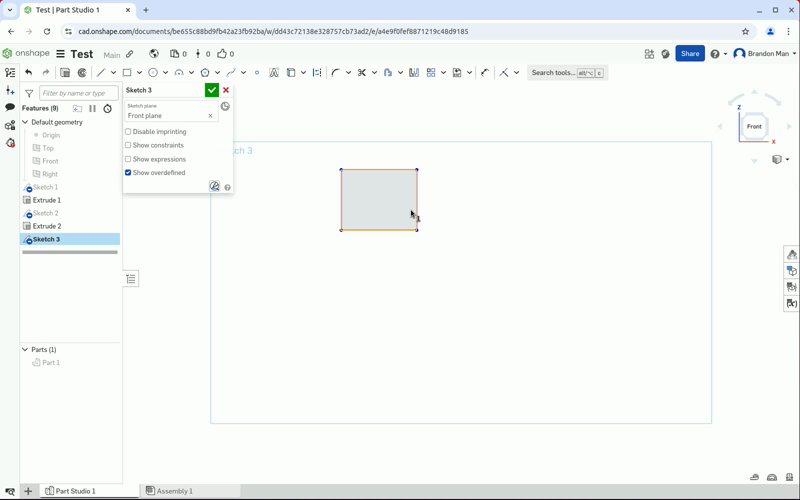
mouse_move(73, 352)
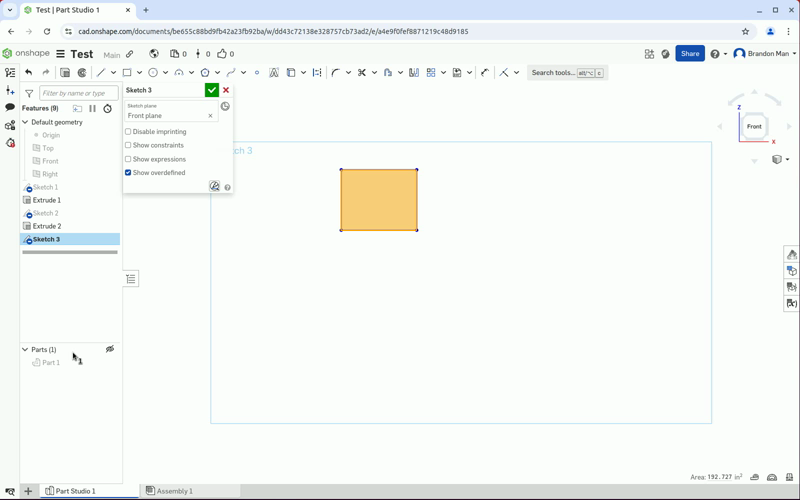
key(shift+y)
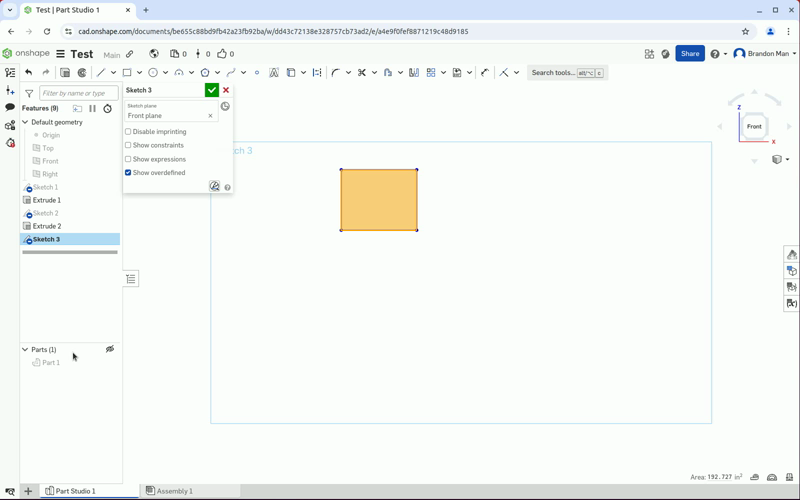
key(shift+e)
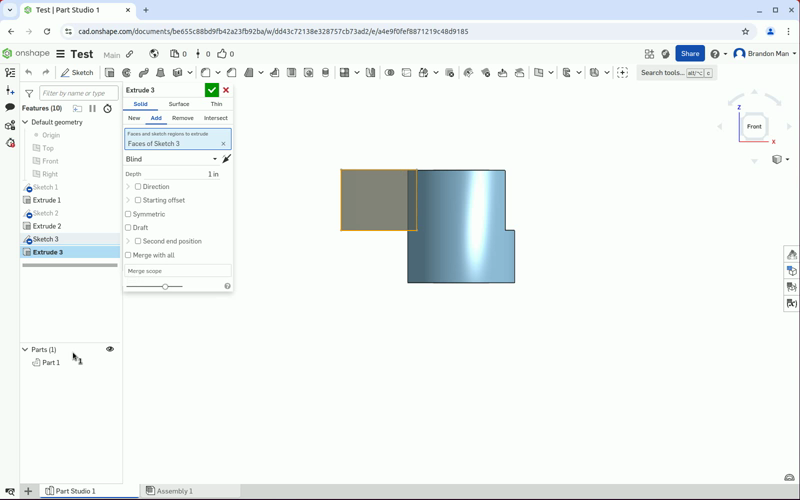
mouse_move(143, 106)
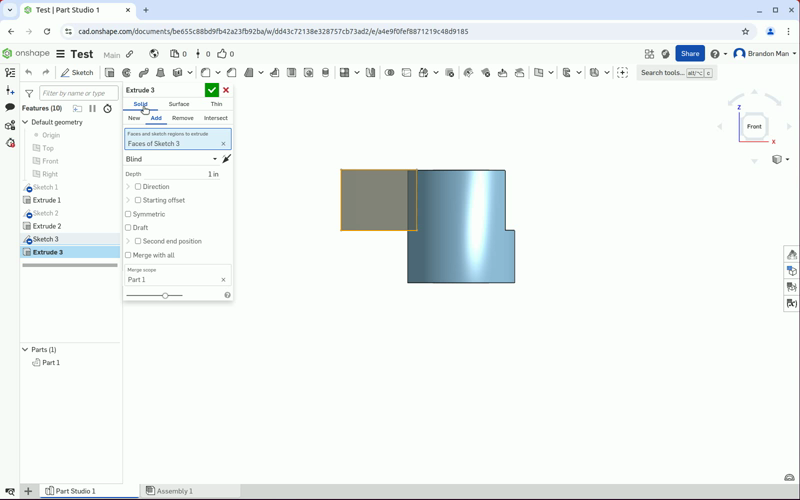
click(143, 106)
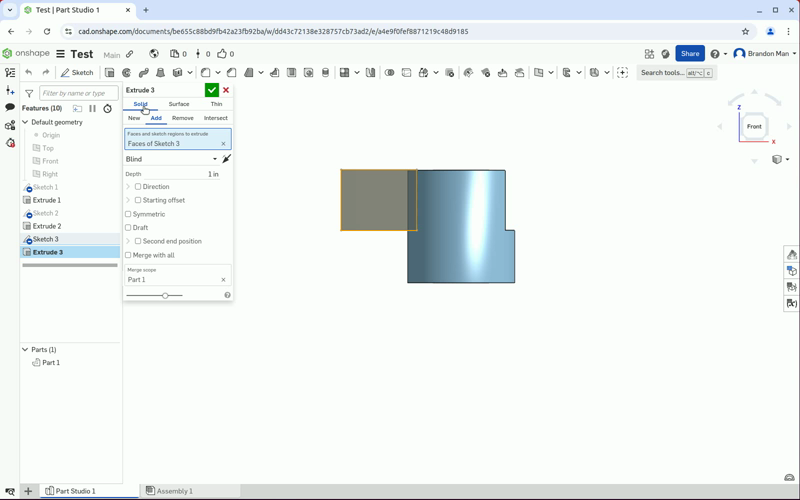
mouse_move(186, 120)
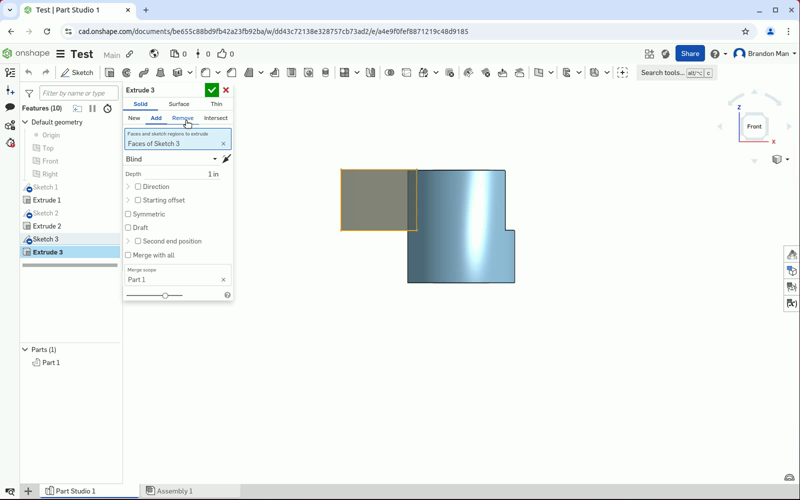
click(186, 120)
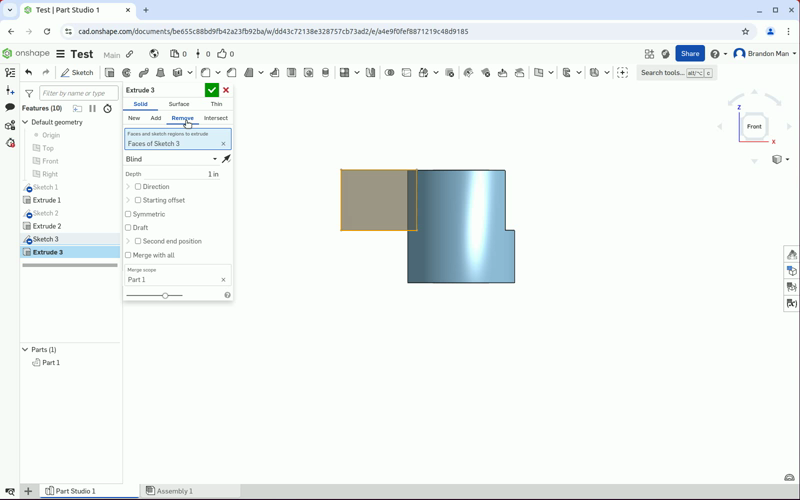
key(tab, 4)
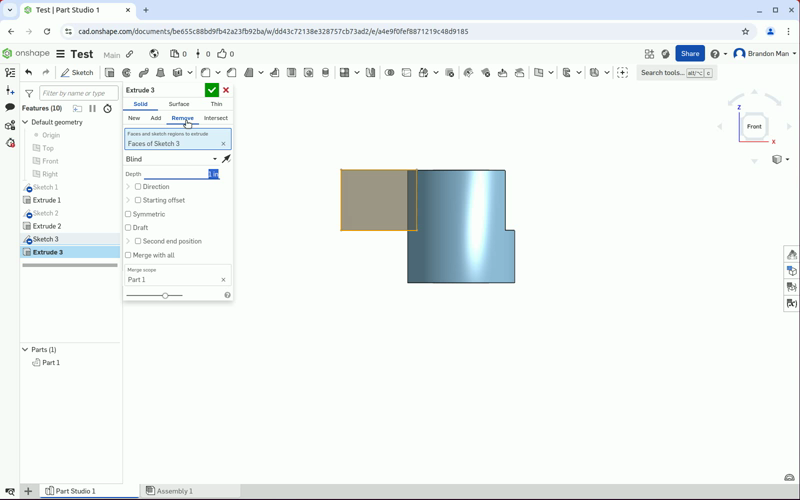
text(30.81)
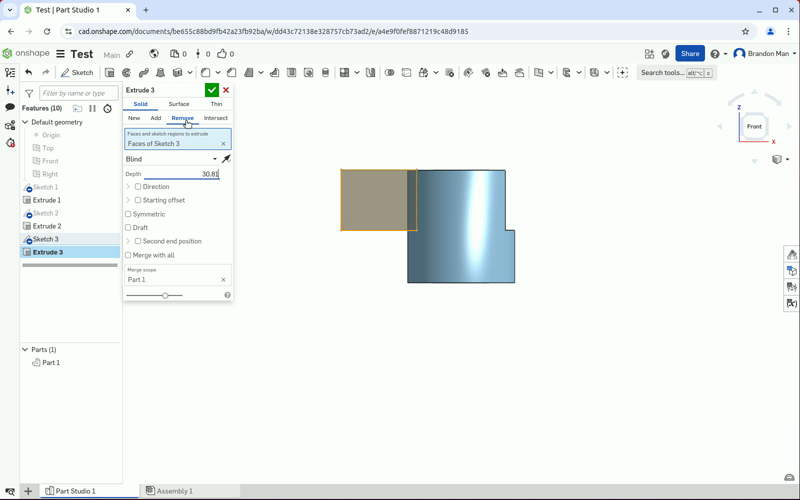
key(tab, 3)
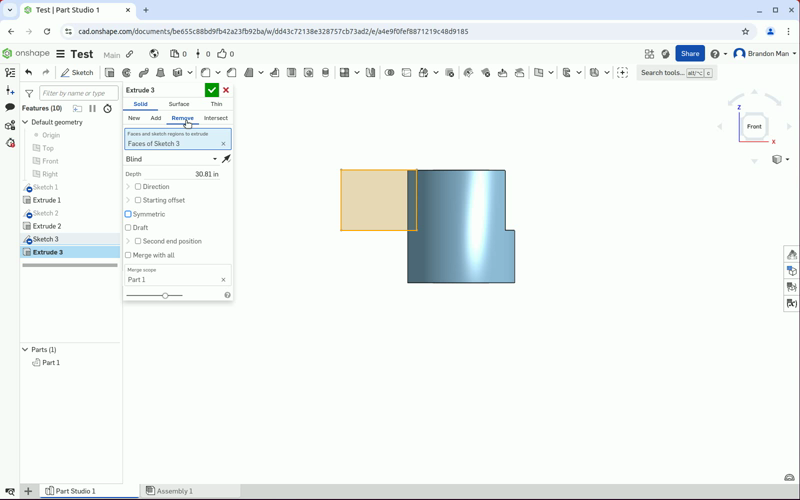
key(space)
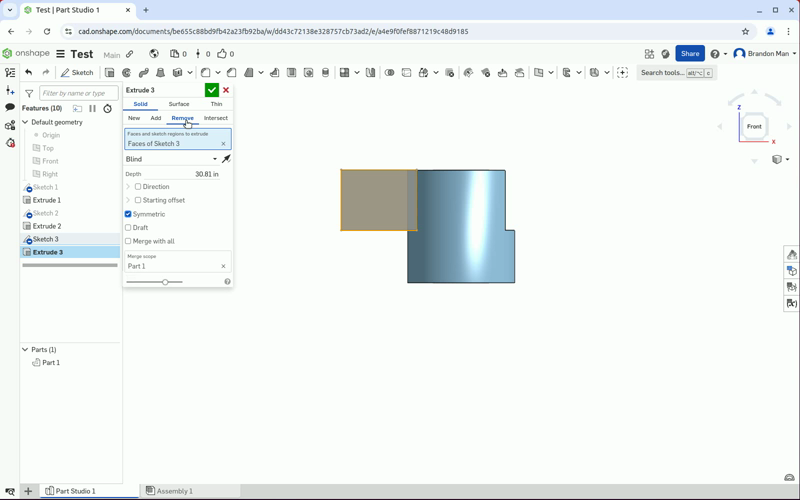
key(tab, 2)
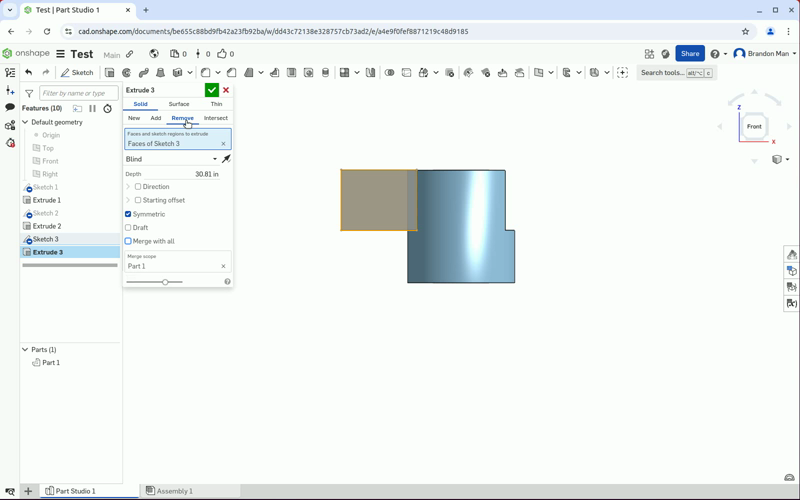
key(space)
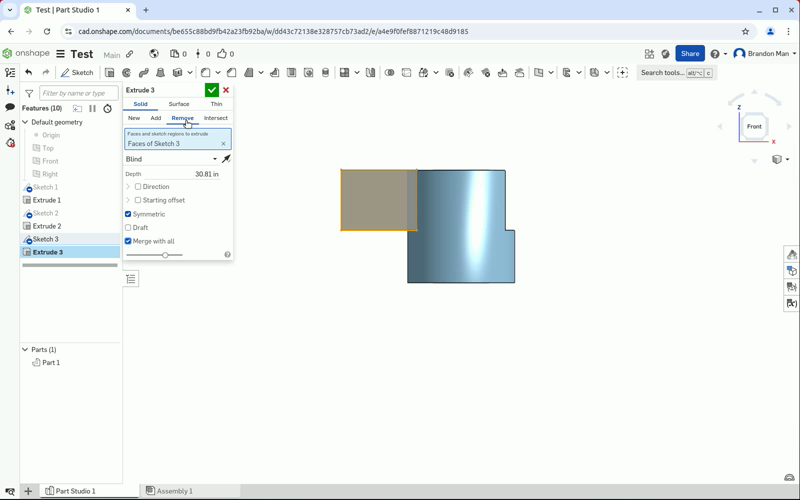
key(enter)
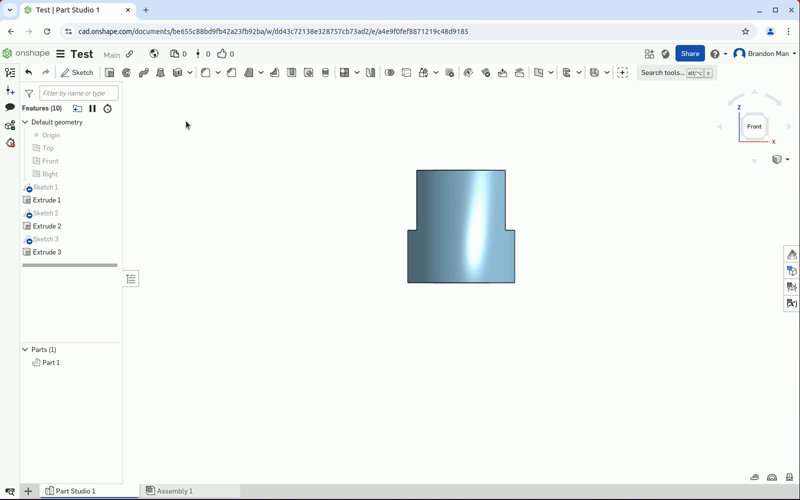
key(shift+h)
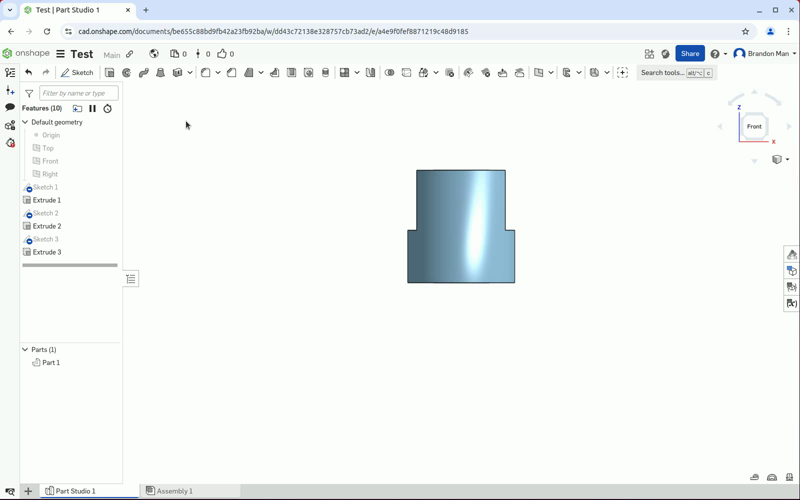
key(shift+h)
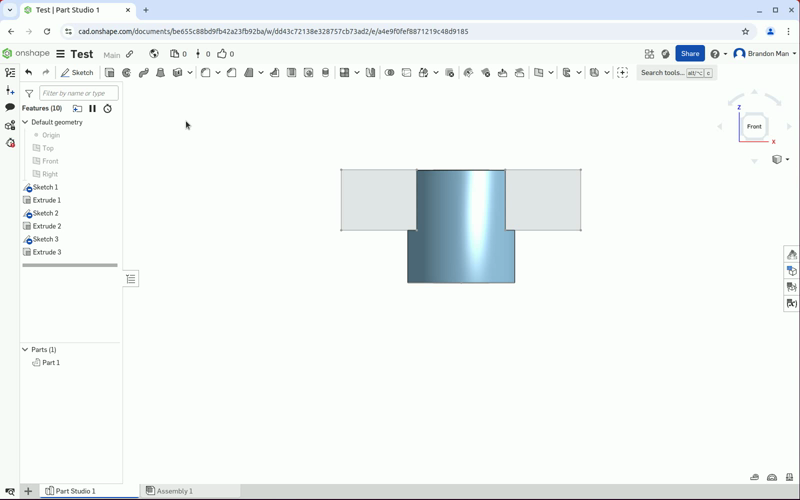
key(shift+7)
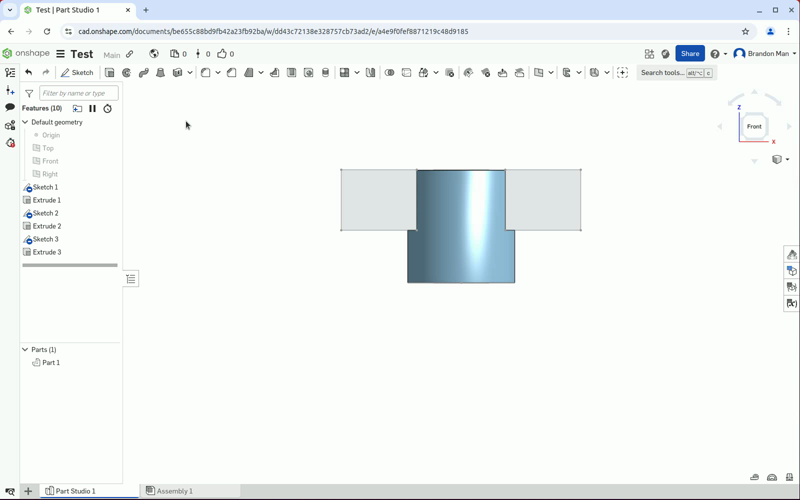
key(left, 2)
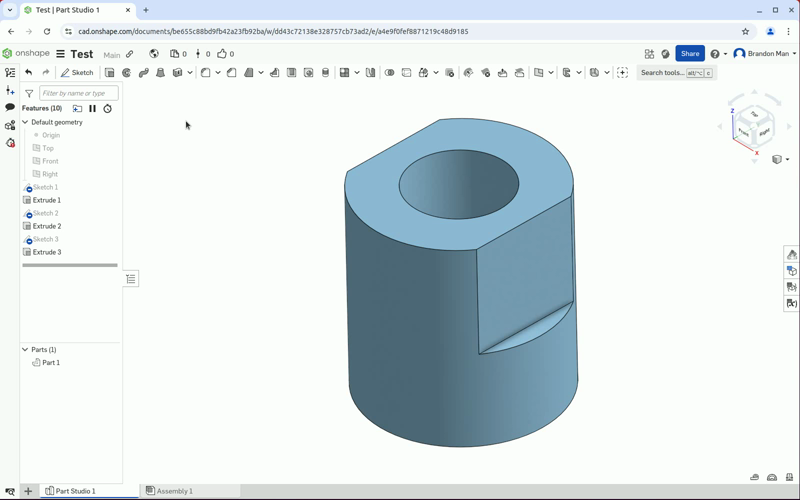
key(down, 2)
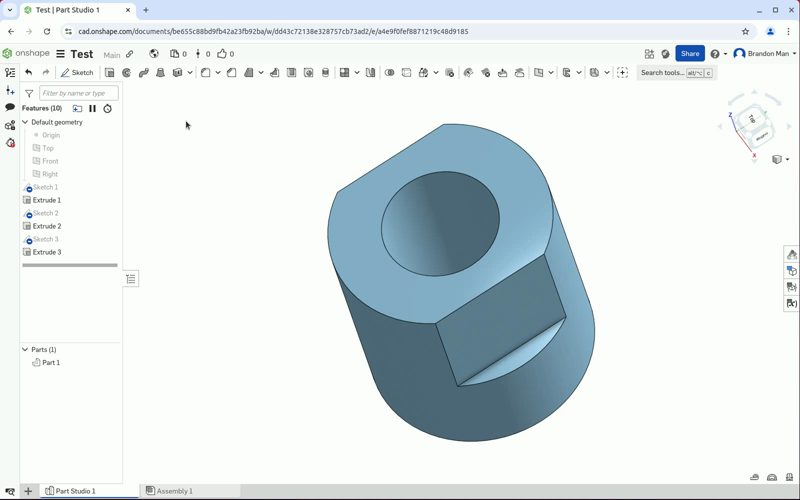
key(up, 2)
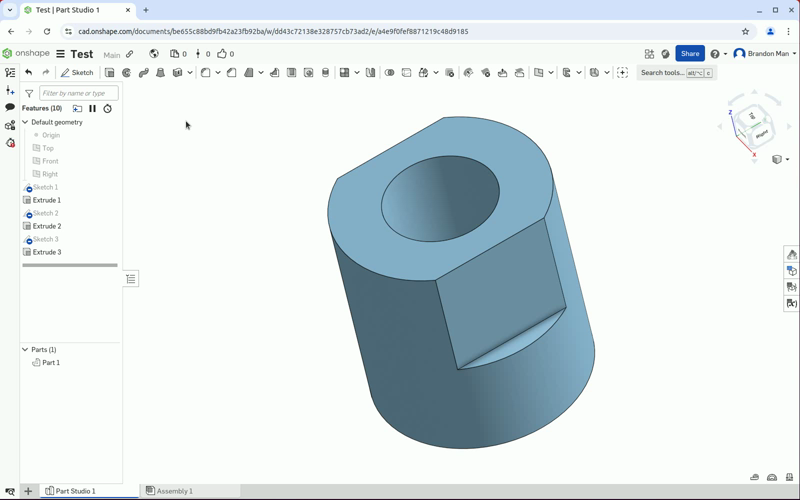
key(right, 2)
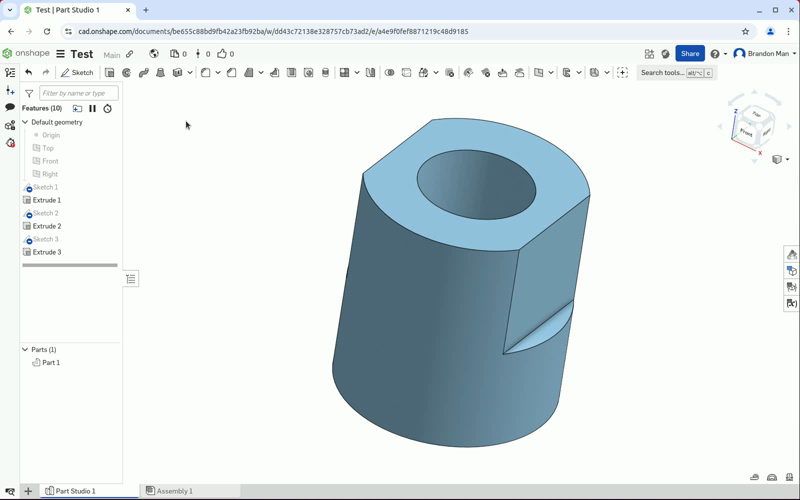
mouse_move(73, 189)
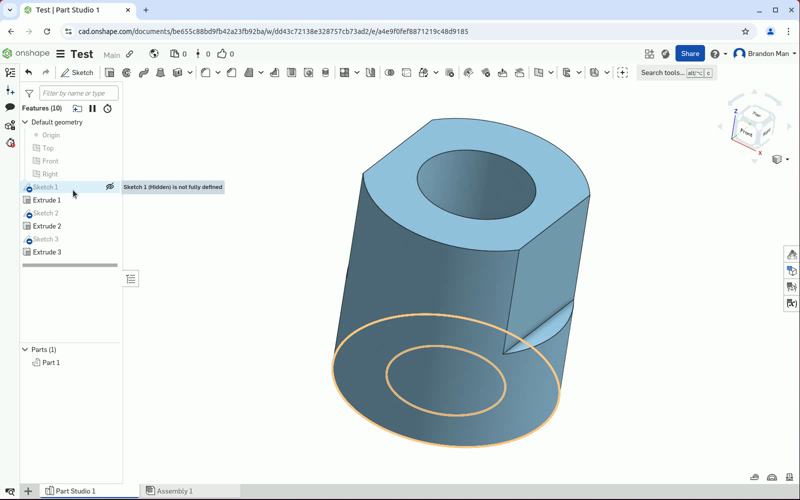
click(73, 189)